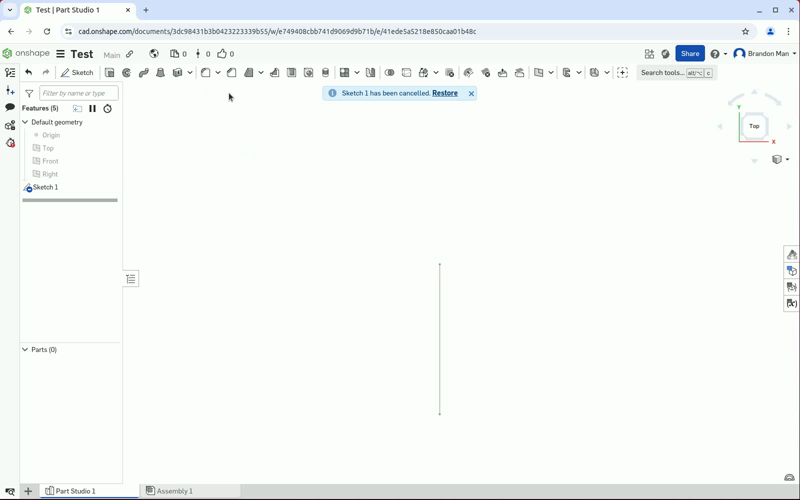
key(shift+h)
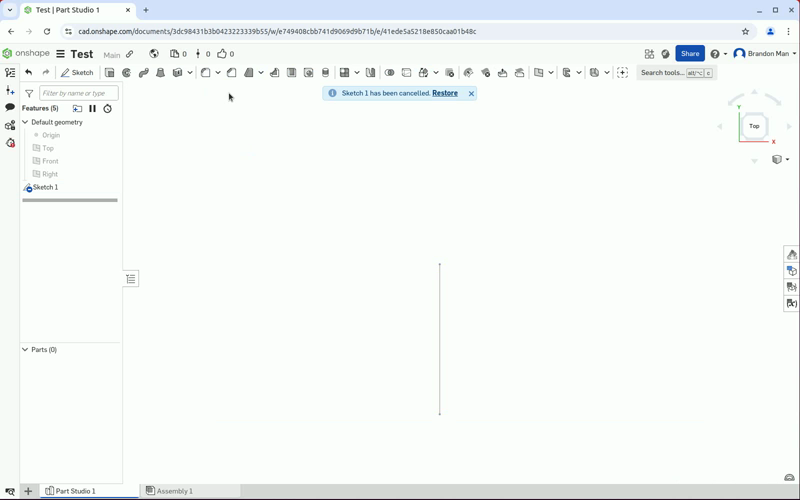
key(shift+s)
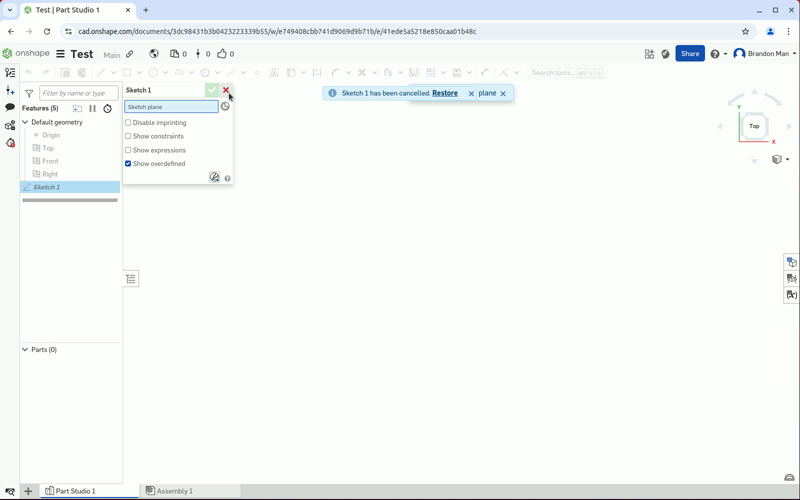
mouse_move(73, 150)
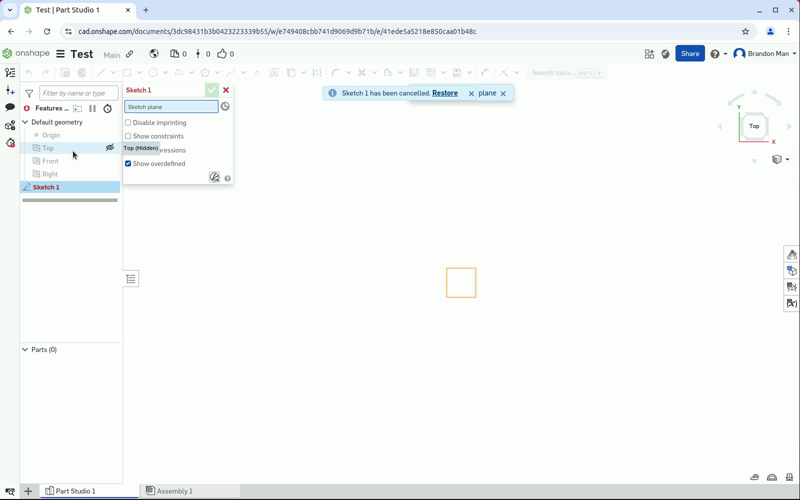
click(73, 150)
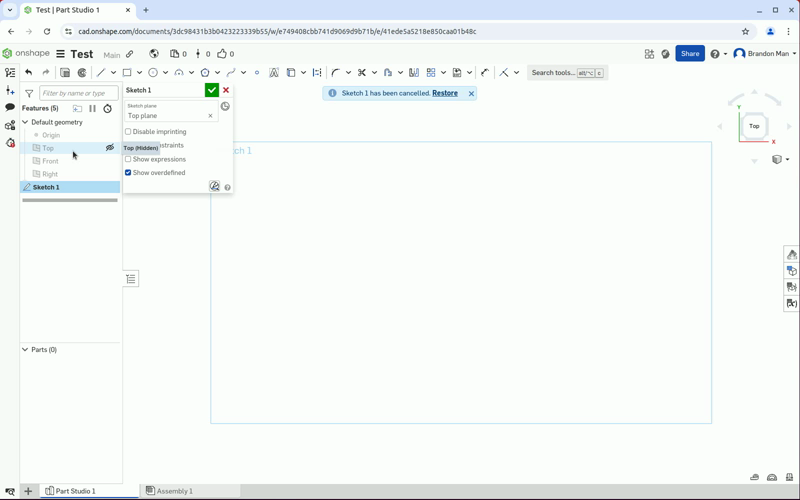
mouse_move(73, 352)
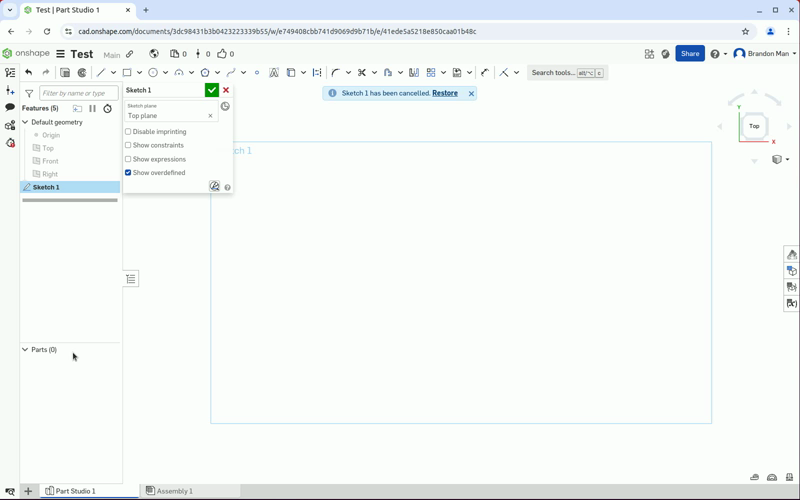
key(y)
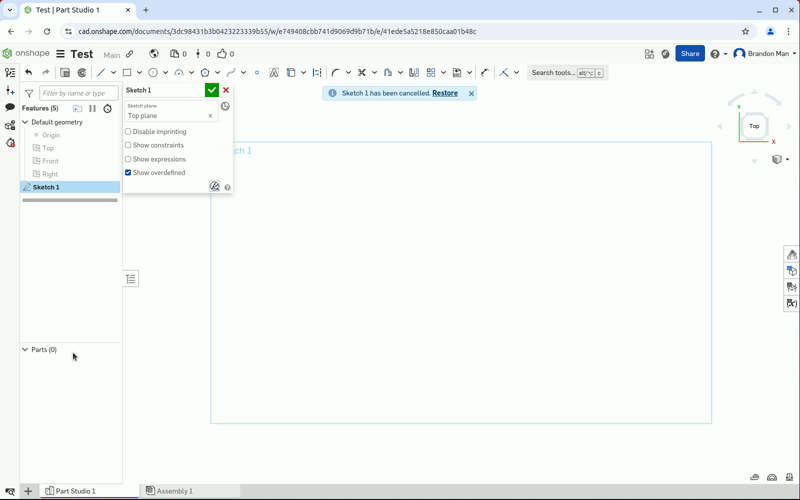
key(c)
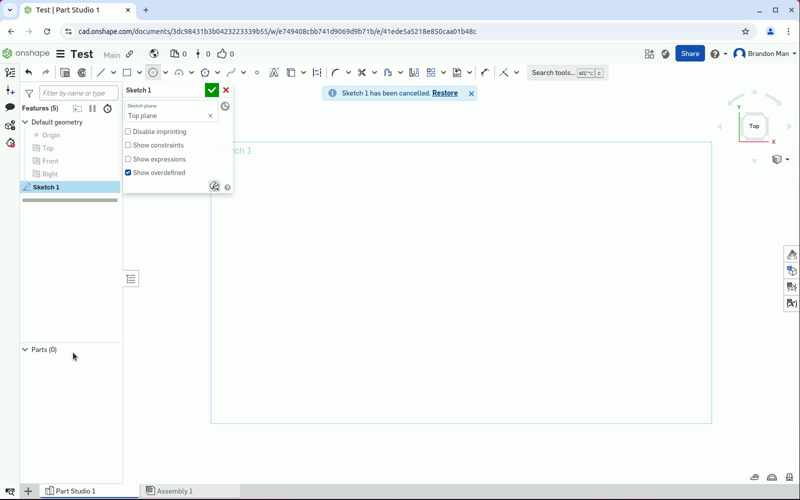
key_down(shift)
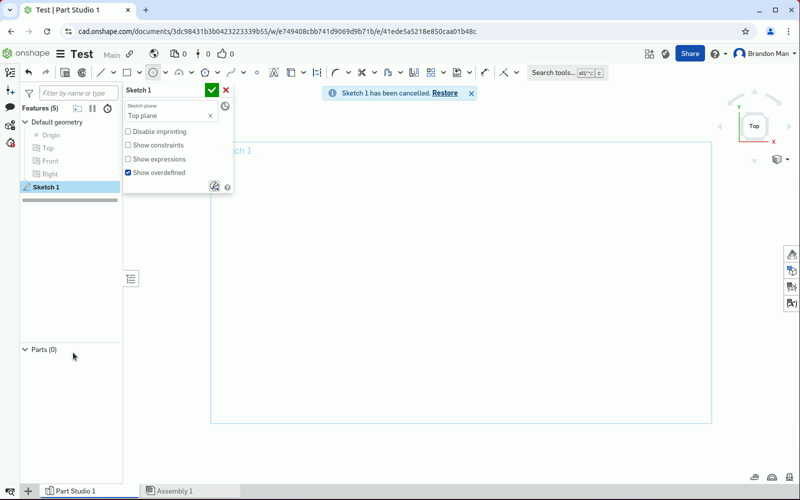
mouse_move(460, 282)
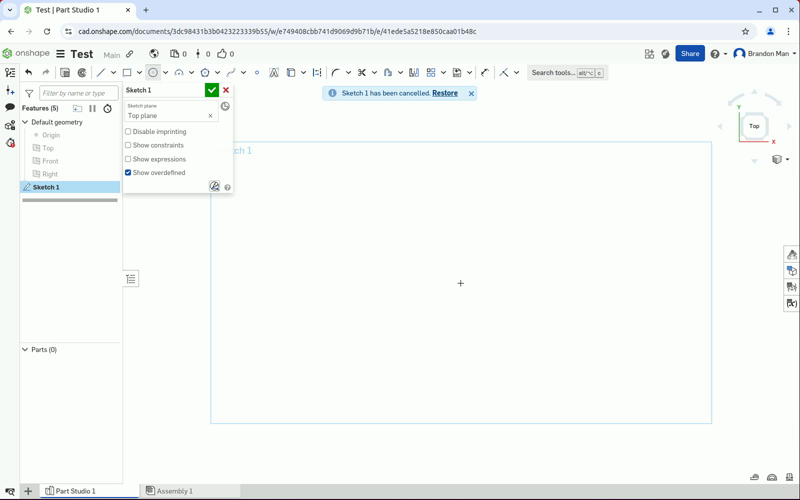
click(460, 282)
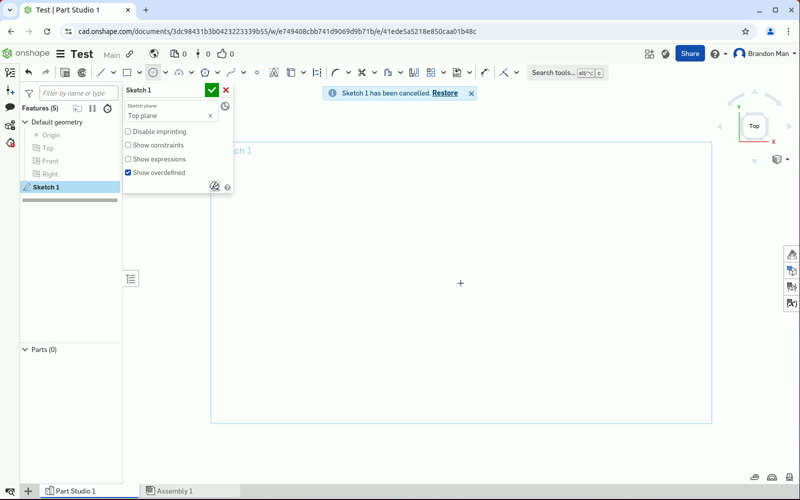
key_up(shift)
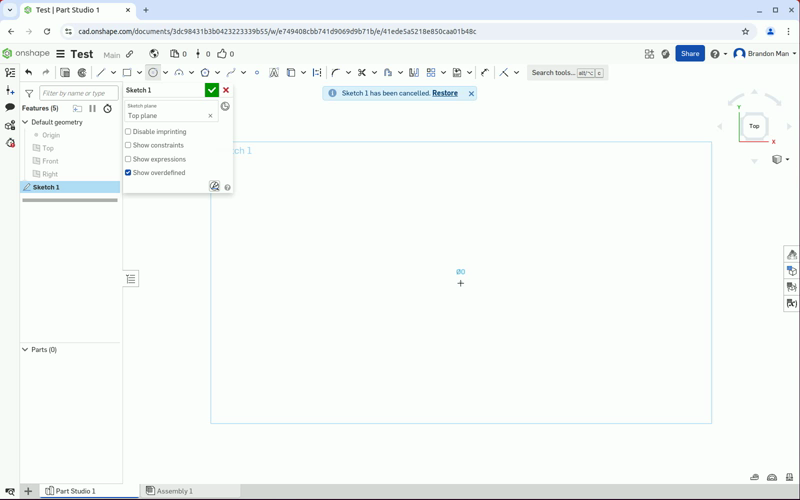
mouse_move(478, 282)
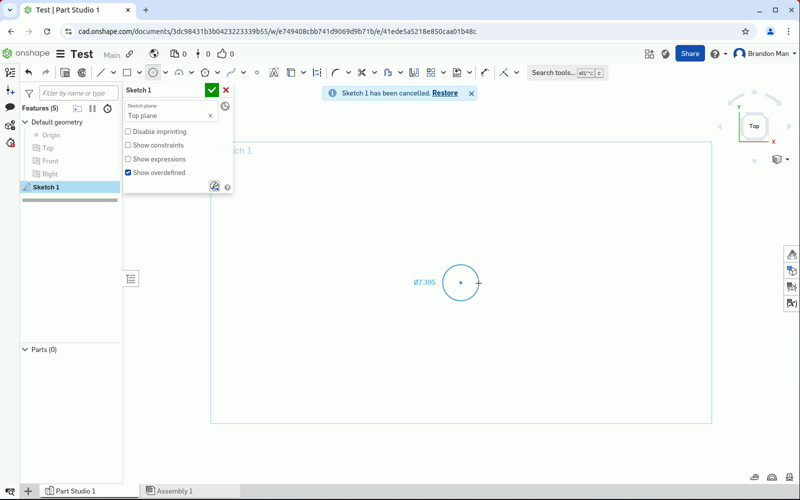
click(478, 282)
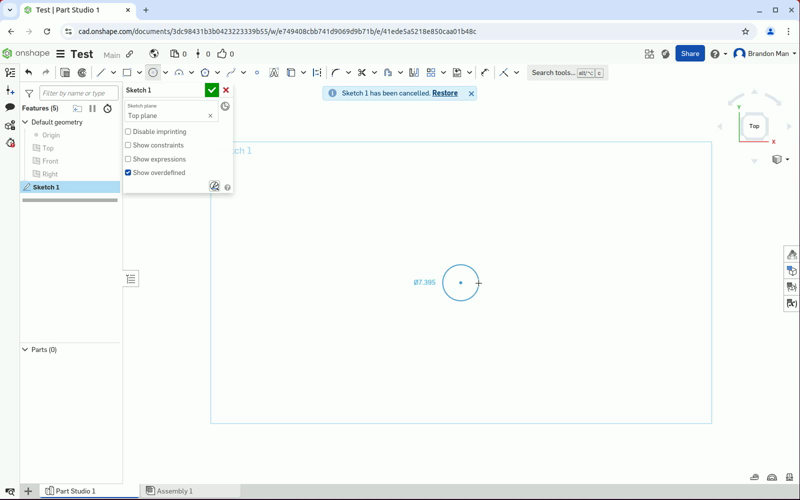
key(esc)
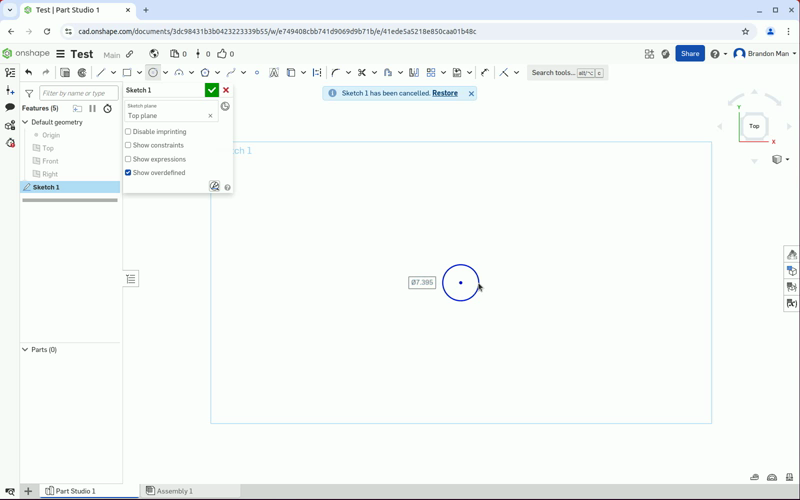
key(c)
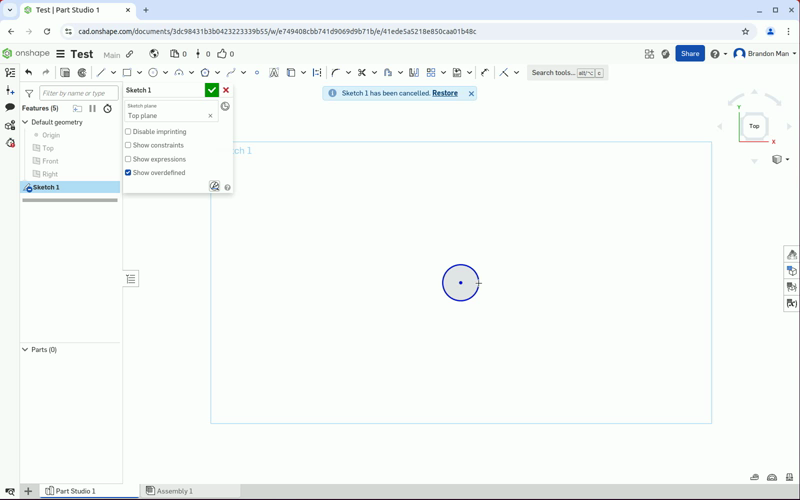
key_down(shift)
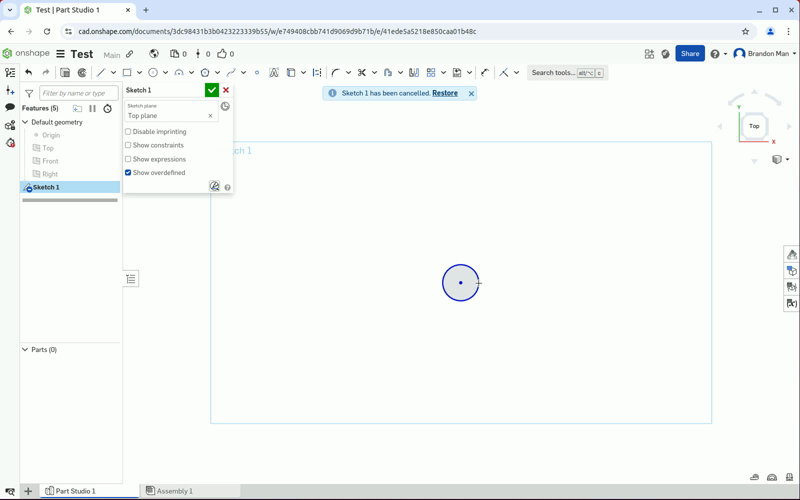
mouse_move(460, 282)
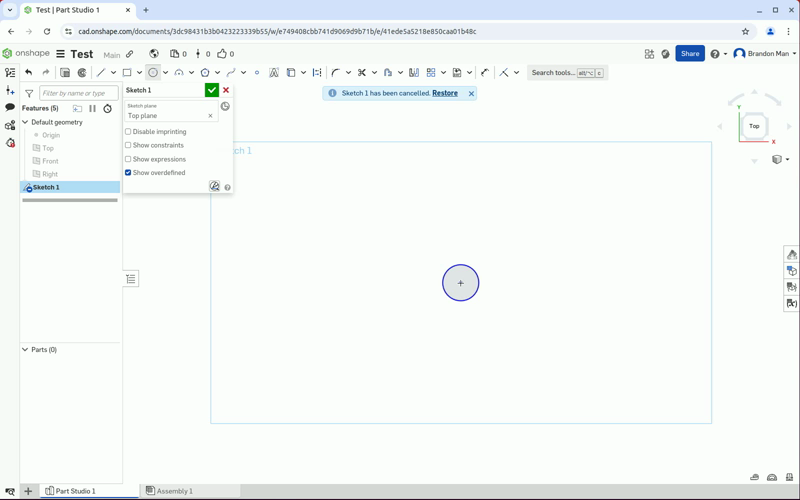
click(460, 282)
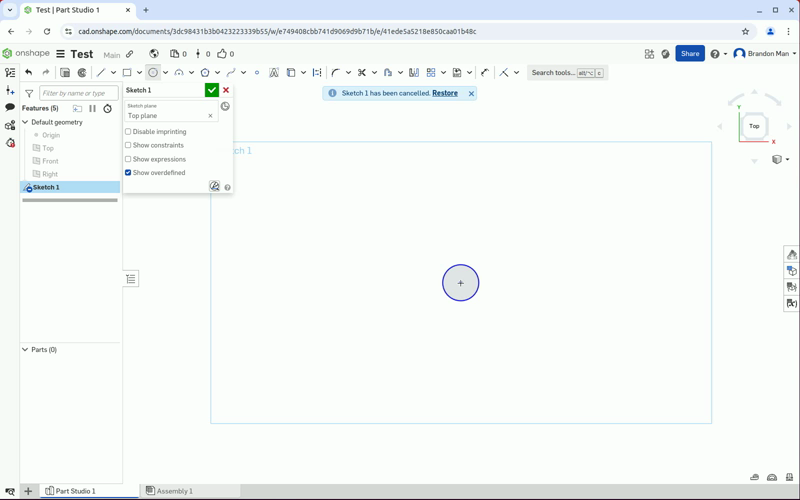
key_up(shift)
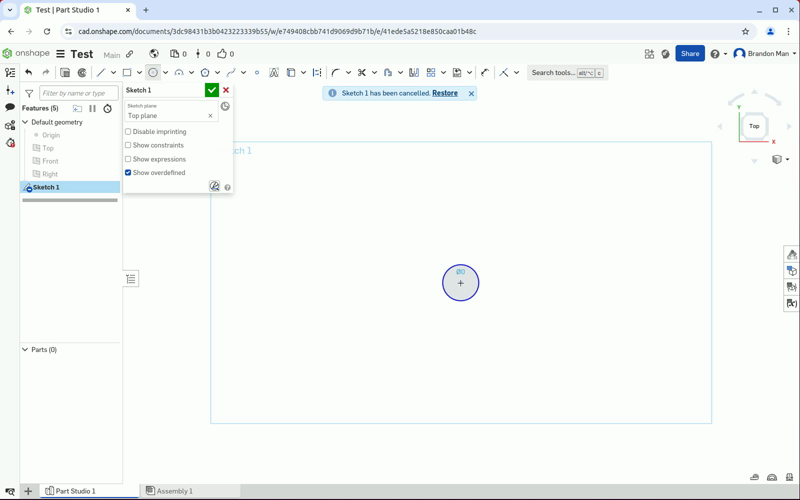
mouse_move(470, 282)
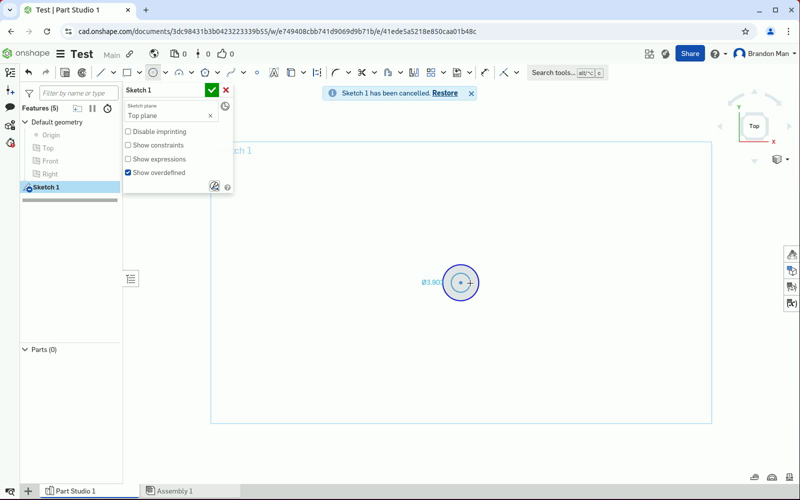
click(470, 282)
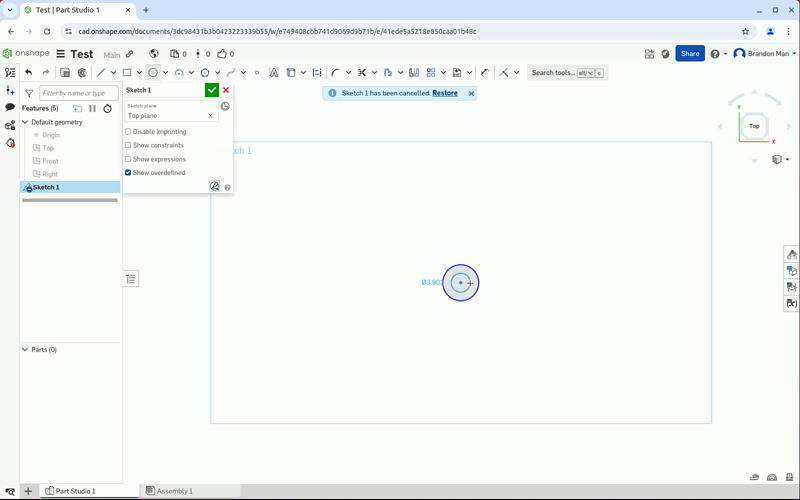
key(esc)
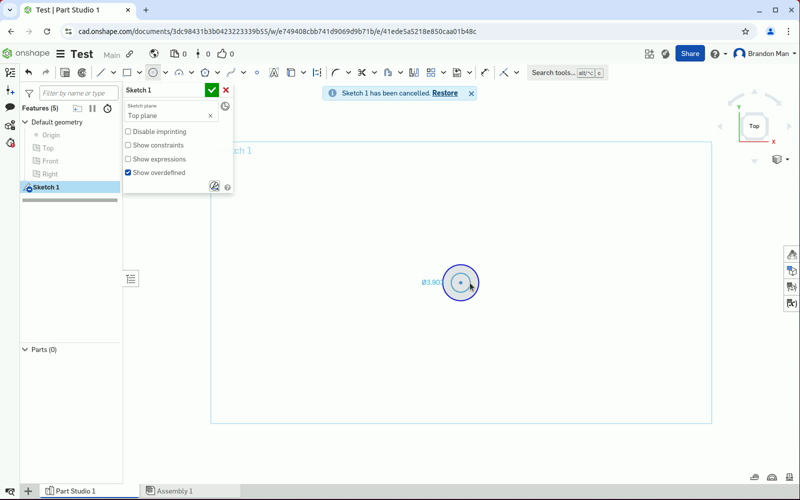
mouse_move(472, 277)
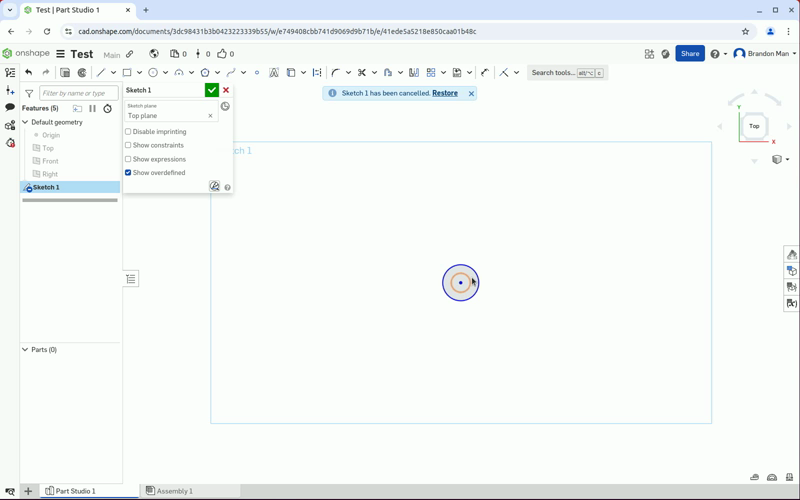
scroll(6)
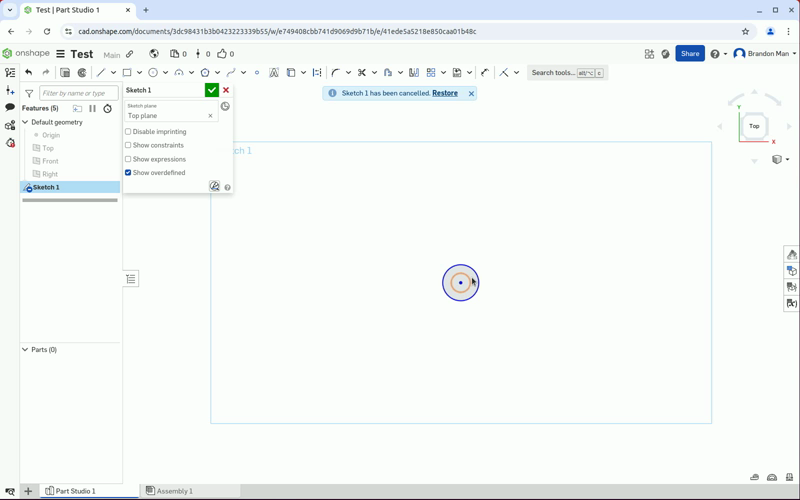
scroll(6)
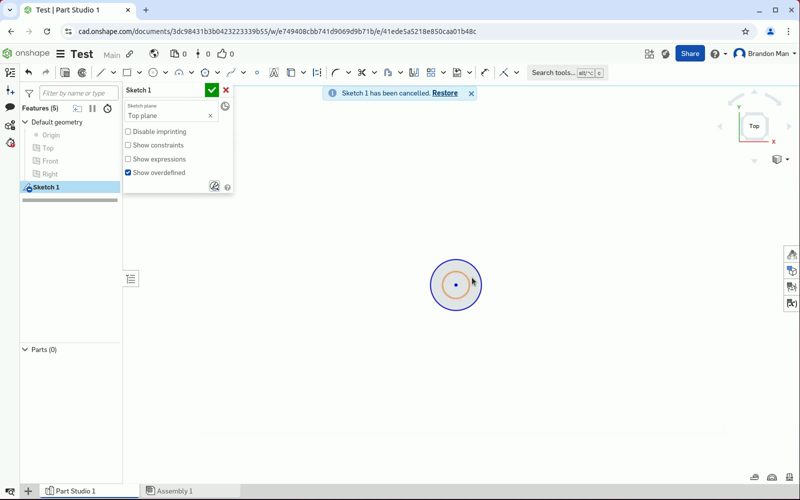
scroll(6)
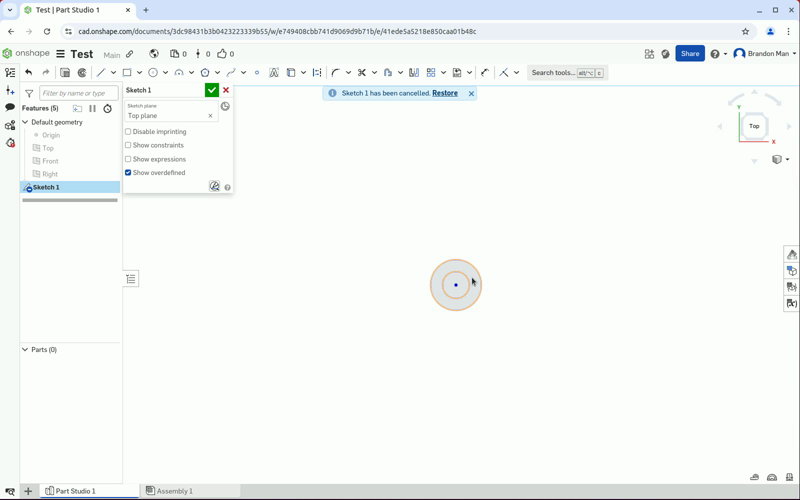
scroll(6)
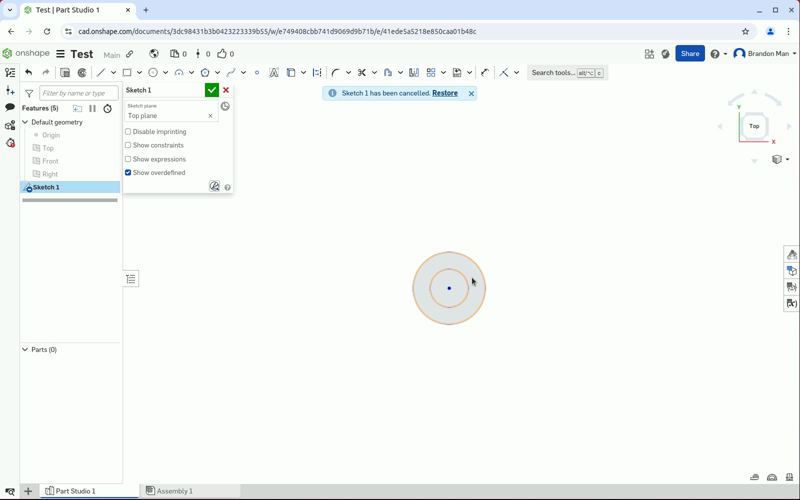
scroll(6)
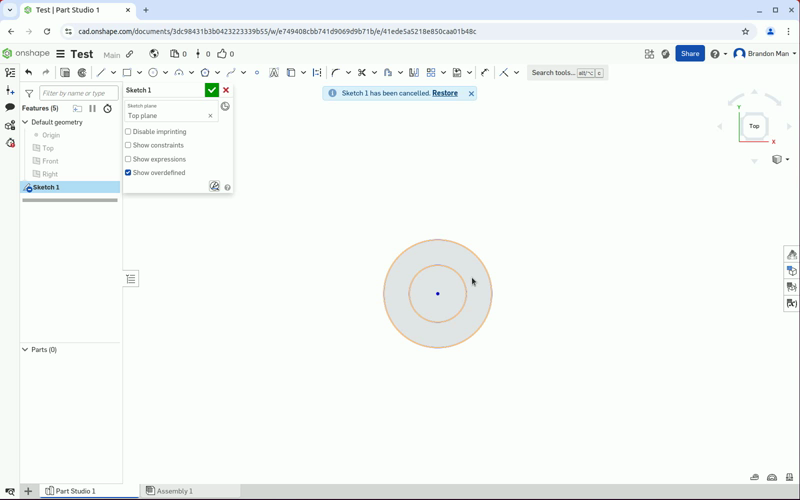
scroll(6)
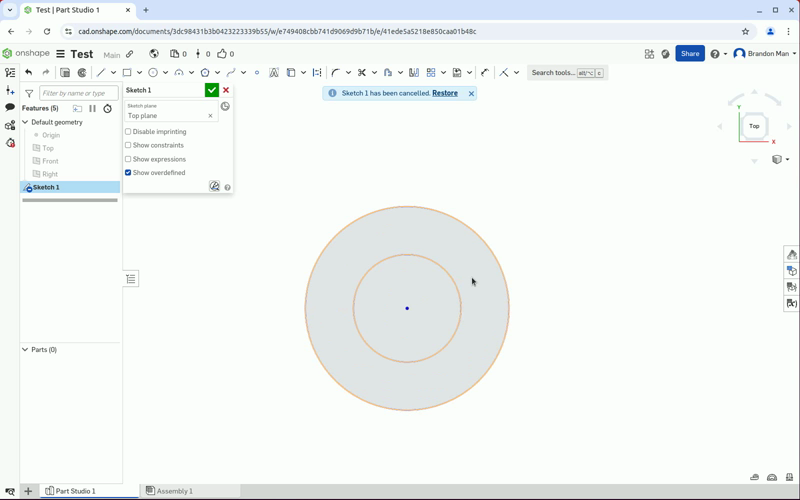
scroll(6)
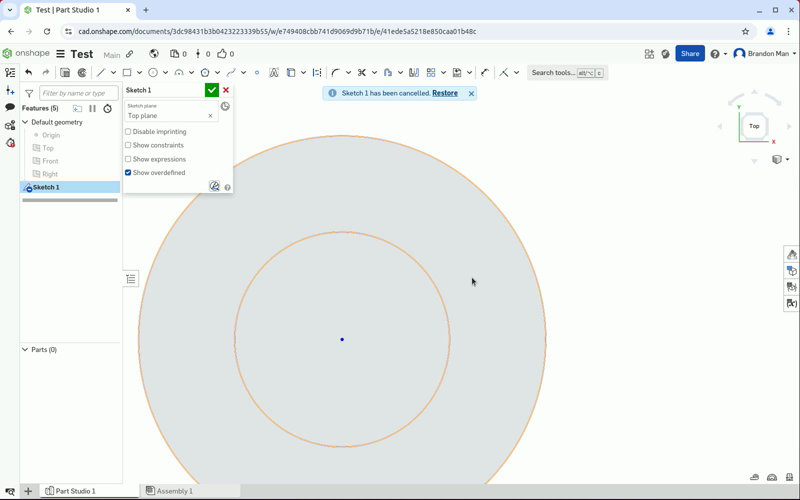
click(472, 277)
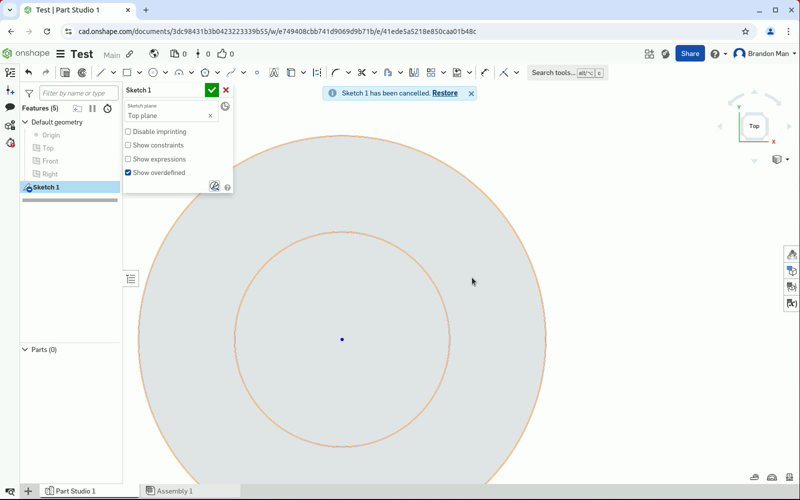
scroll(-6)
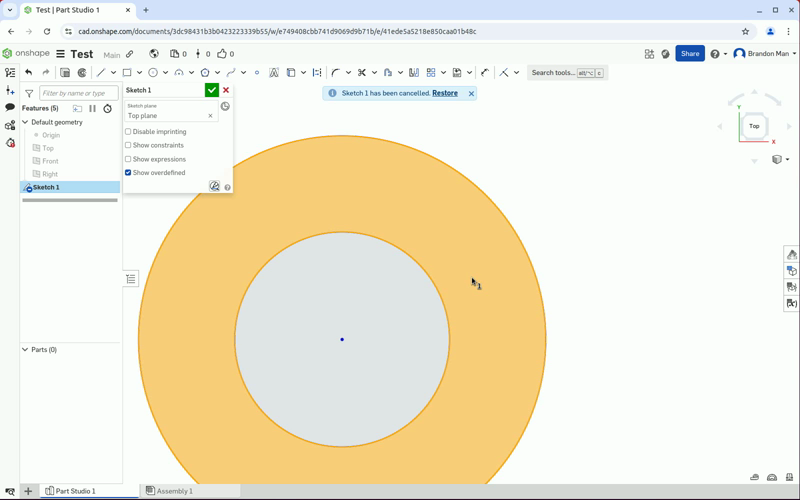
scroll(-6)
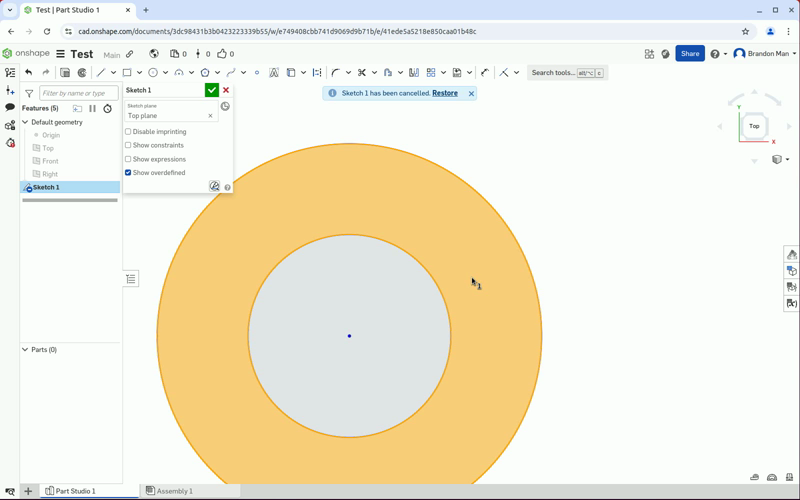
scroll(-6)
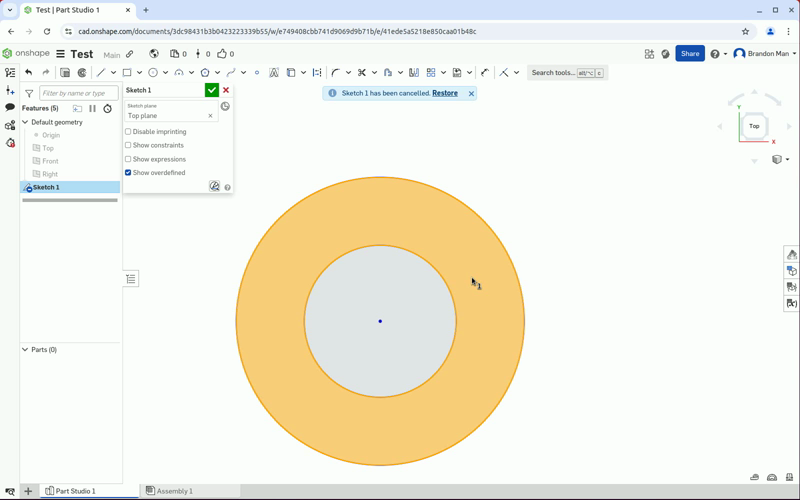
scroll(-6)
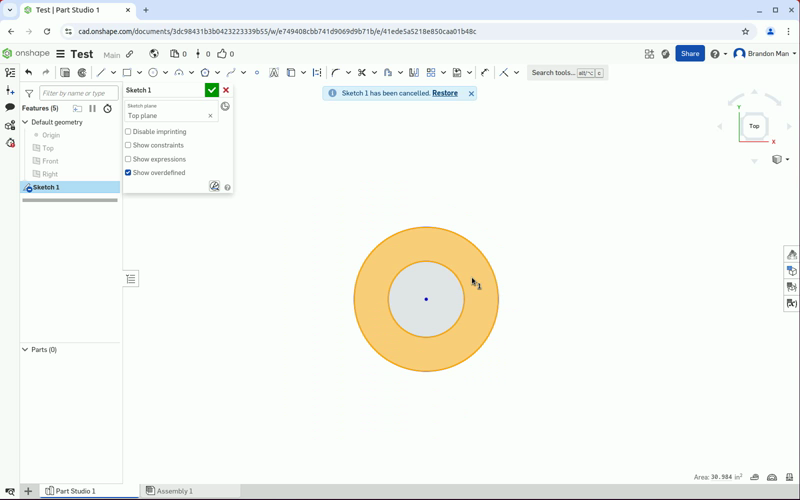
scroll(-6)
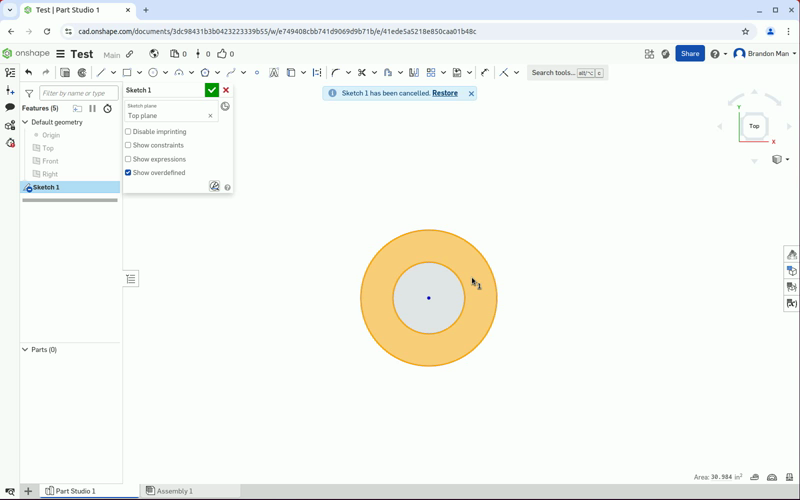
scroll(-6)
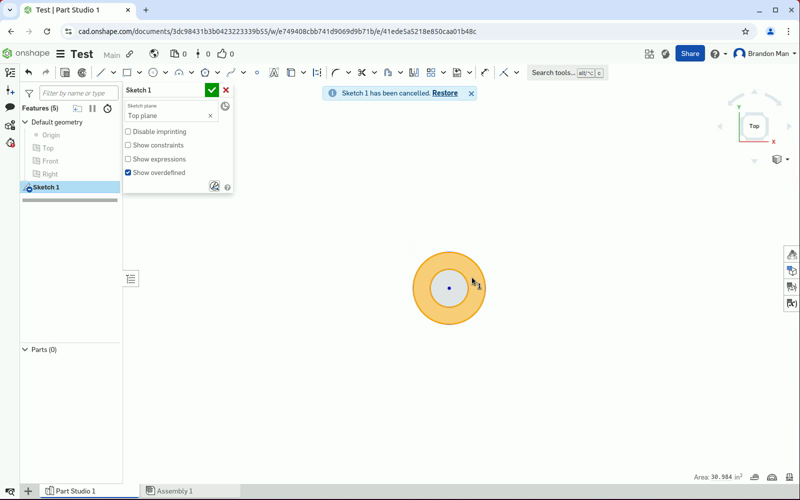
scroll(-6)
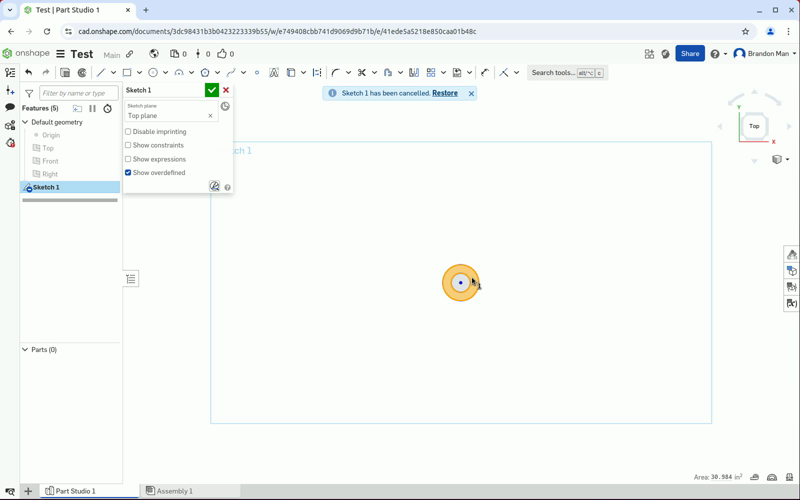
mouse_move(73, 352)
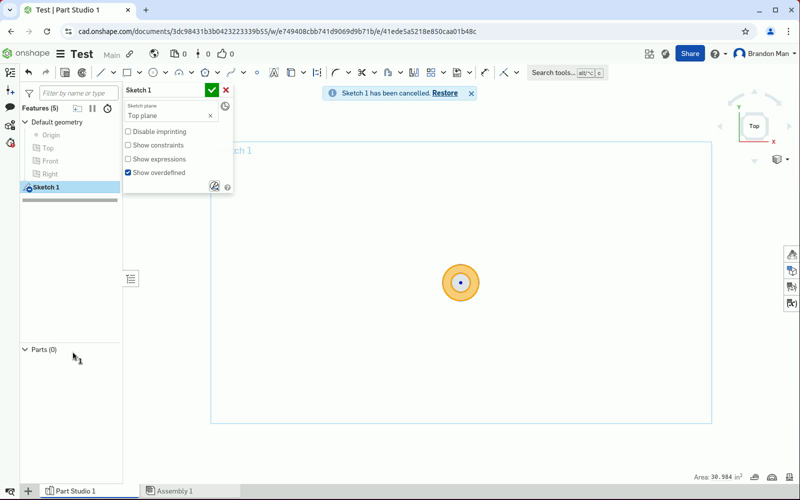
key(shift+y)
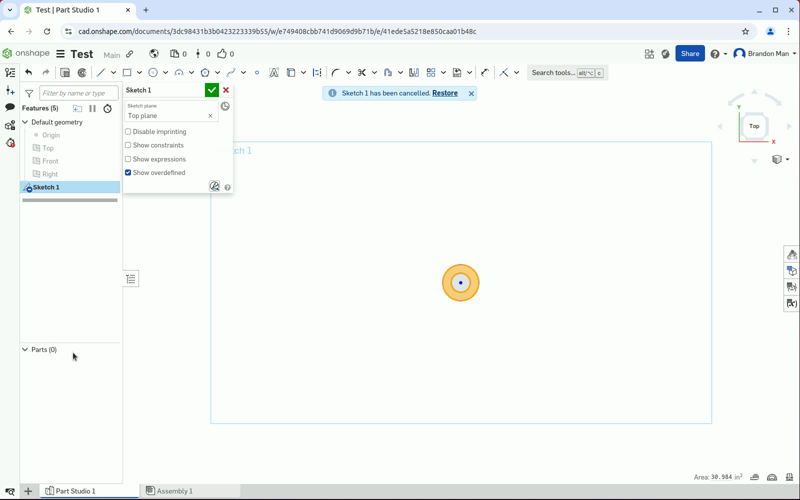
key(shift+e)
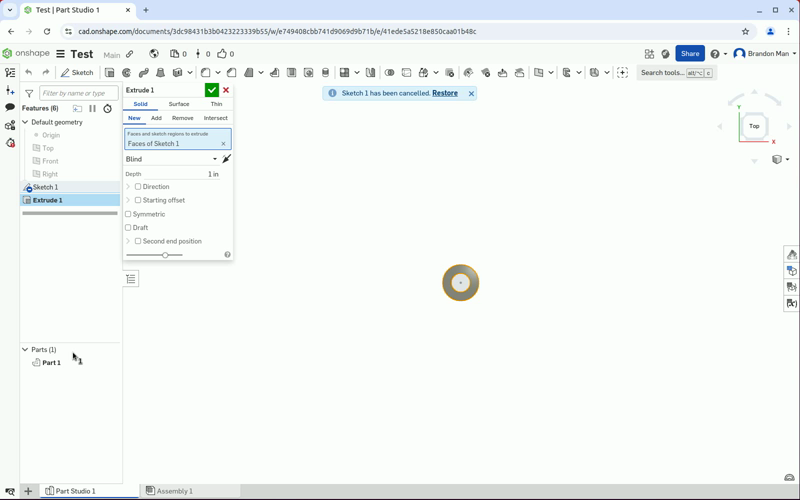
mouse_move(143, 106)
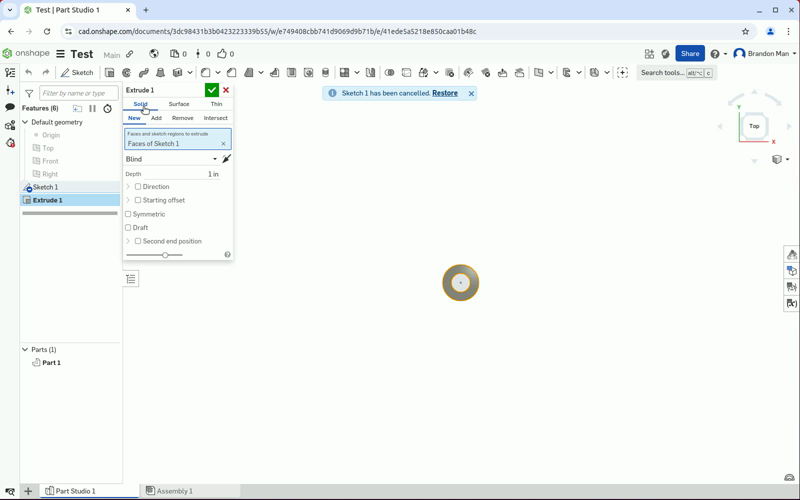
click(143, 106)
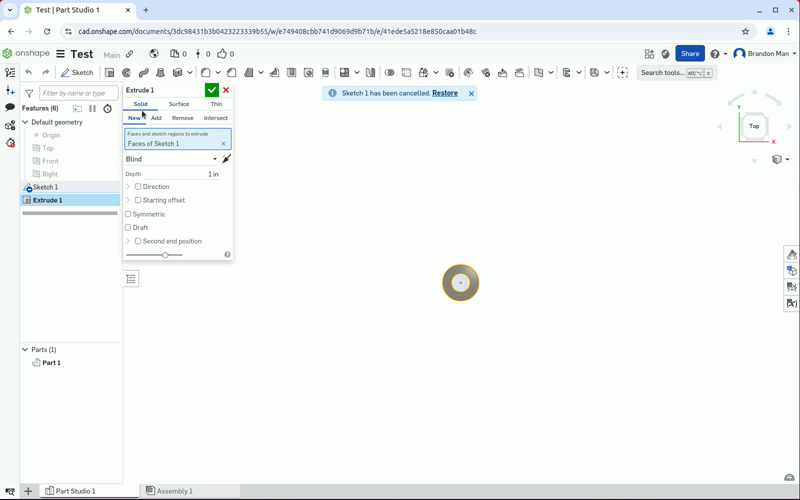
mouse_move(137, 120)
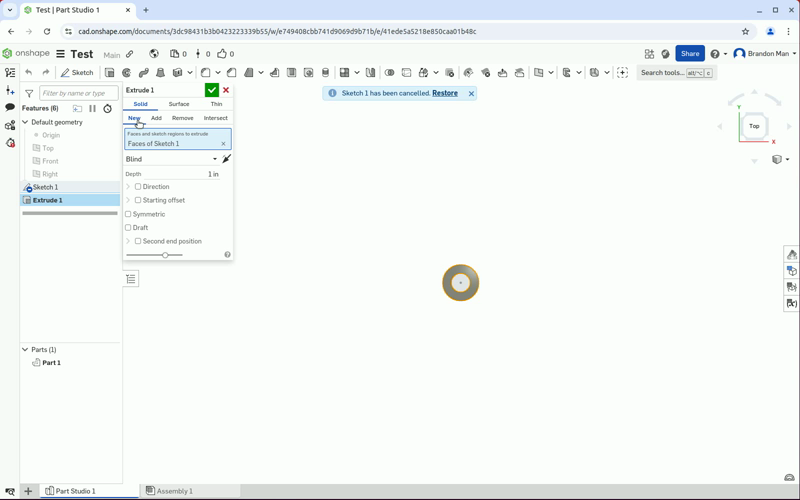
click(137, 120)
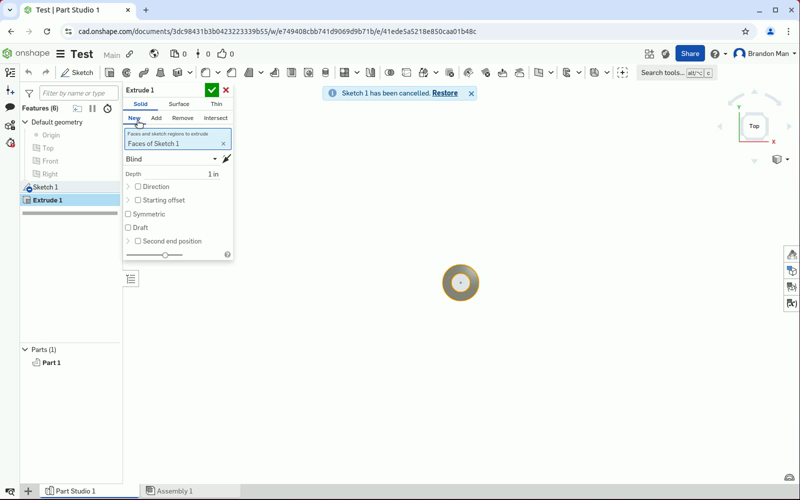
key(tab, 4)
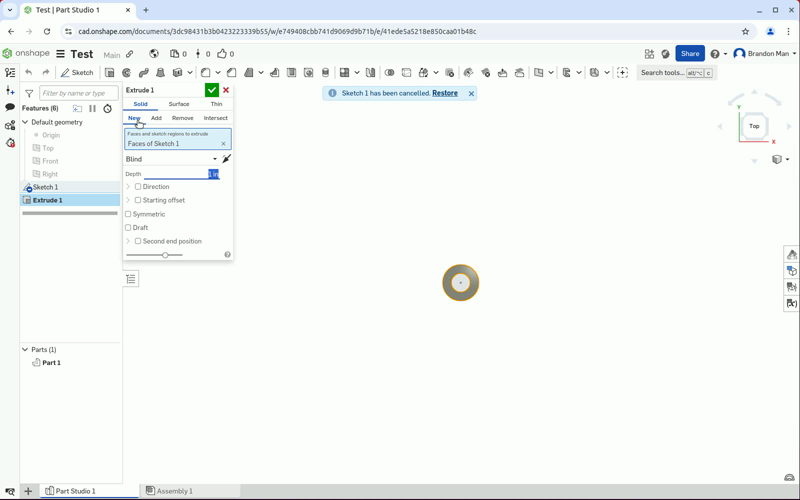
text(6.499)
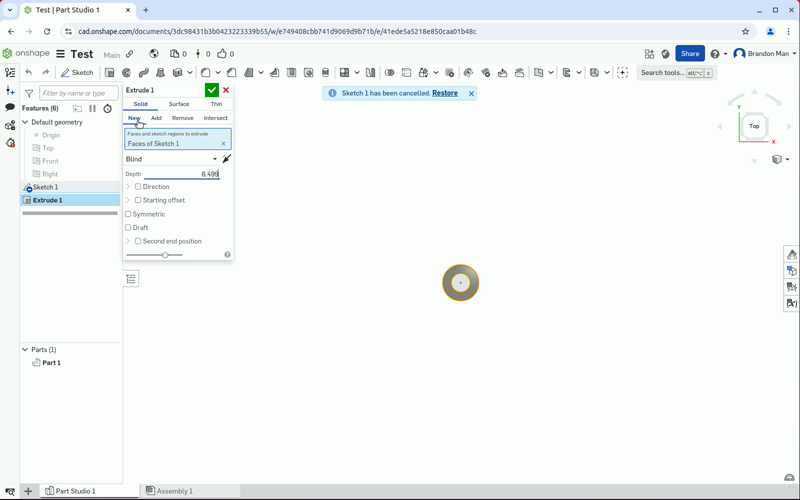
key(enter)
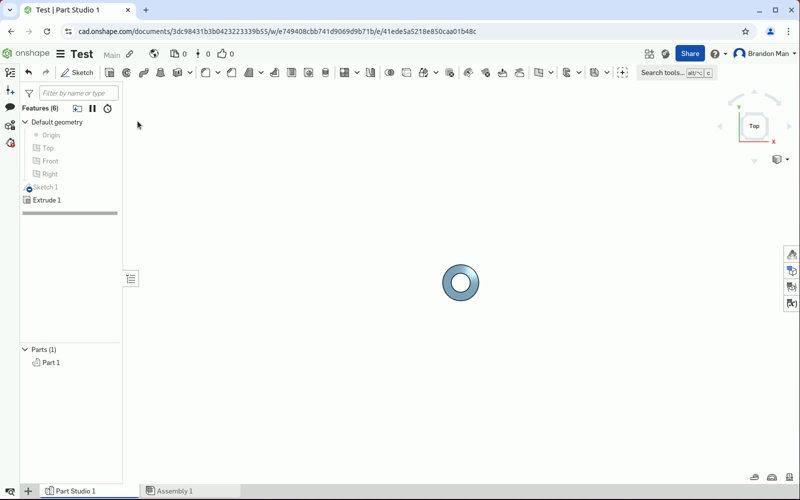
key(shift+h)
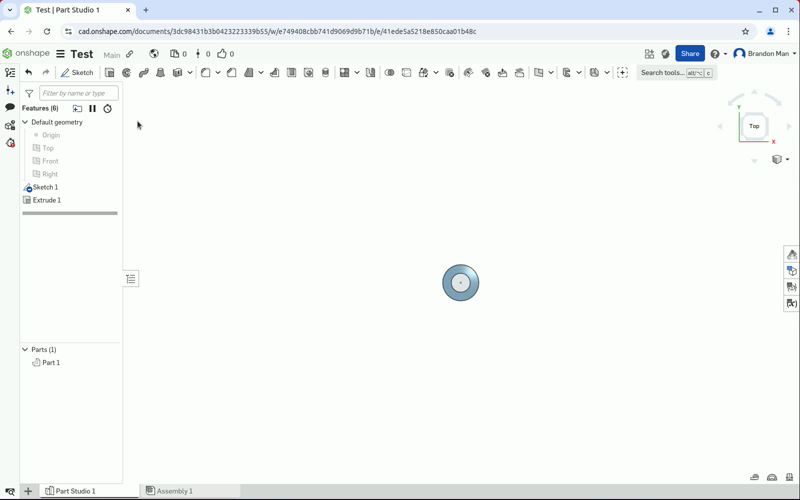
key(shift+h)
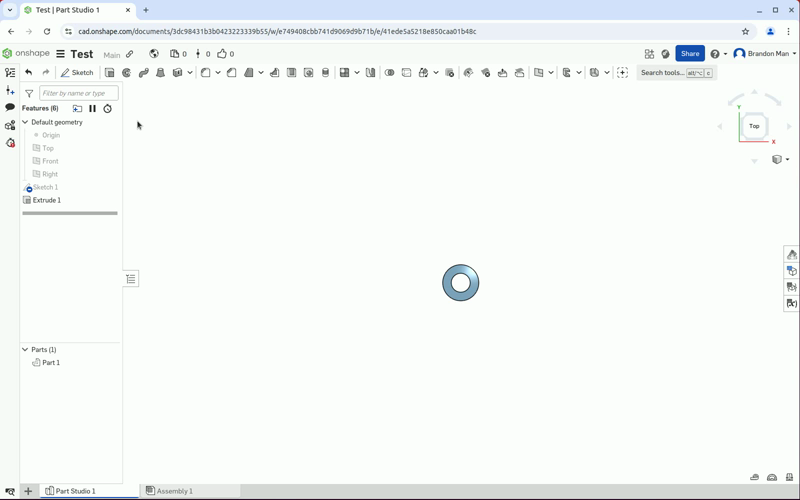
mouse_move(73, 189)
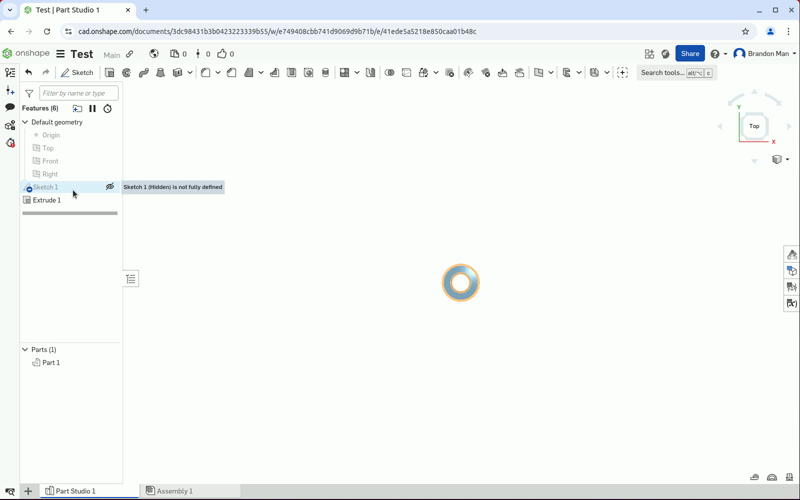
click(73, 189)
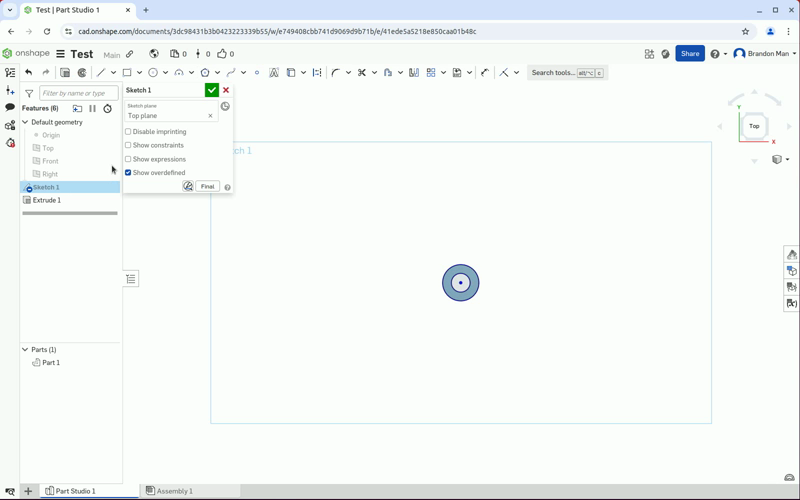
mouse_move(229, 92)
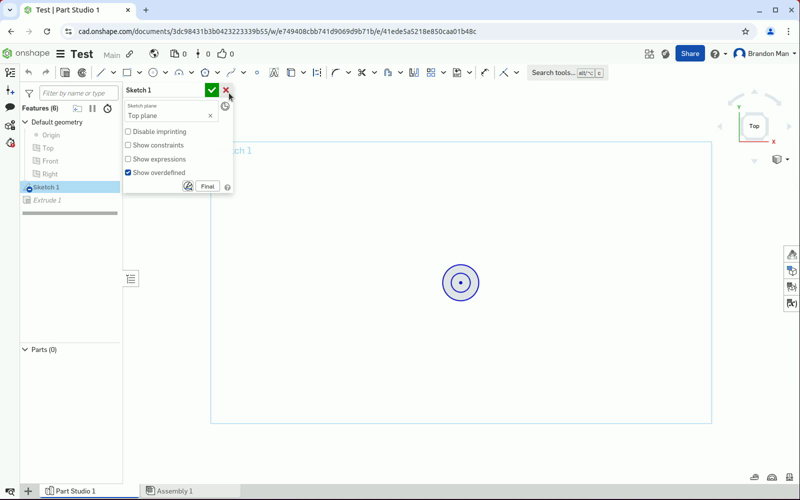
click(229, 92)
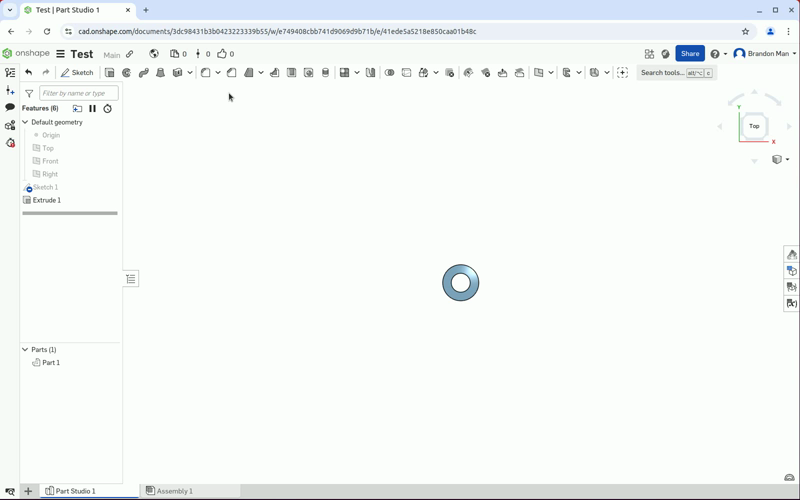
mouse_move(541, 75)
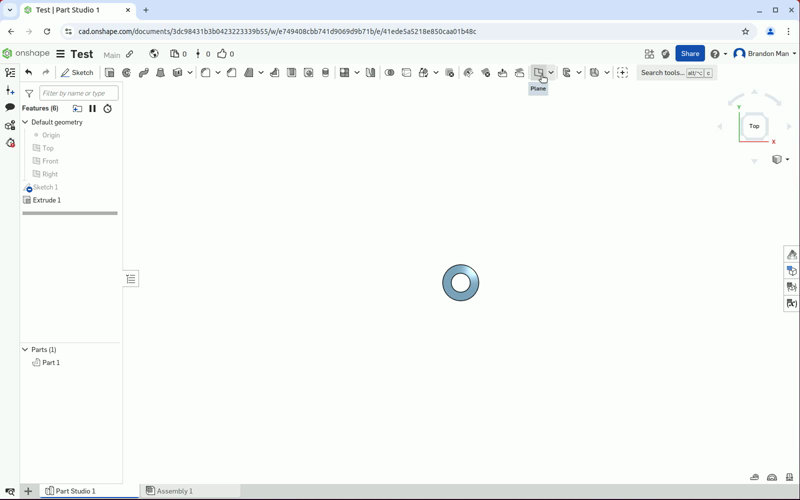
click(541, 75)
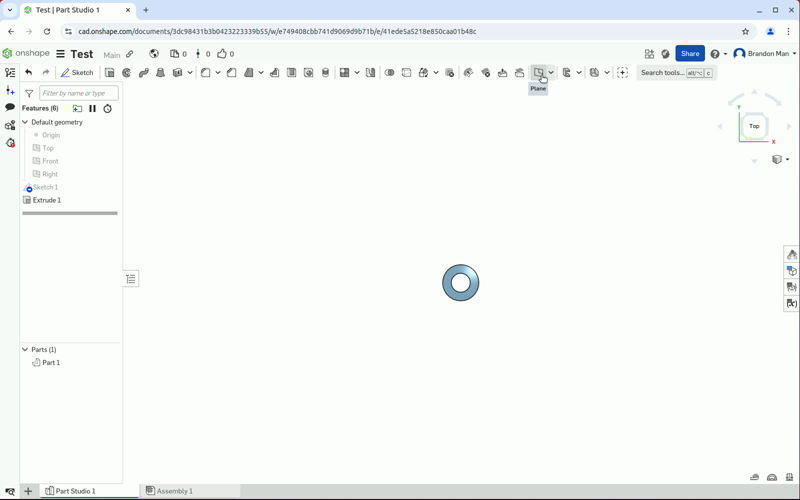
mouse_move(73, 150)
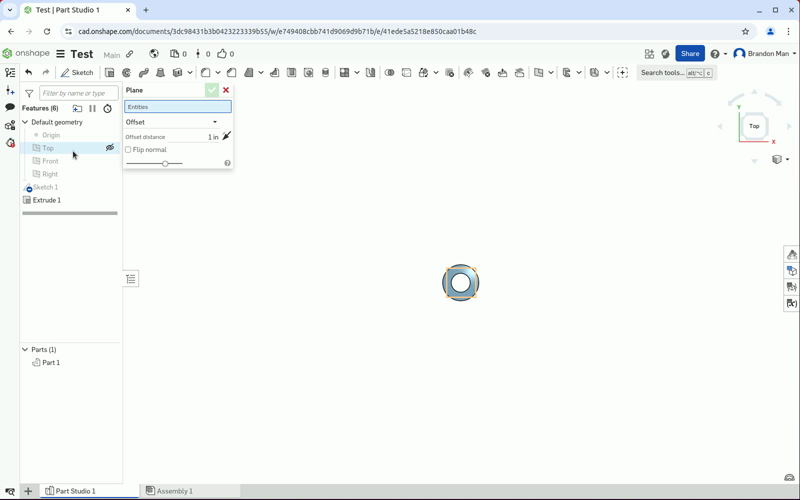
click(73, 150)
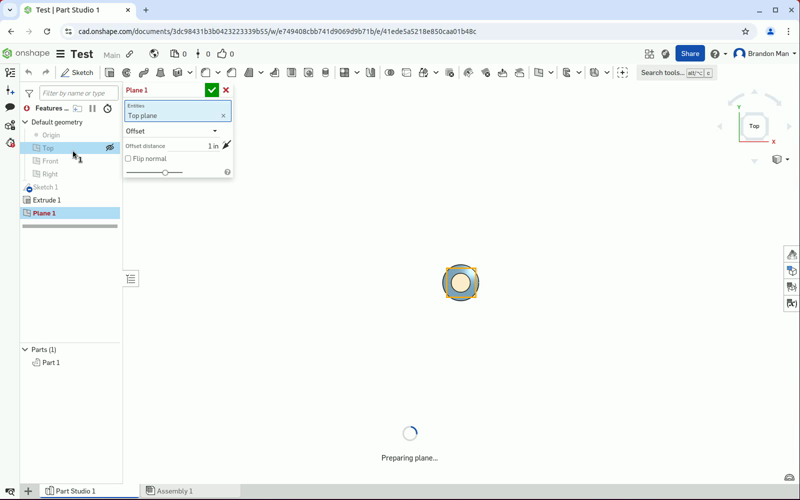
key(tab, 2)
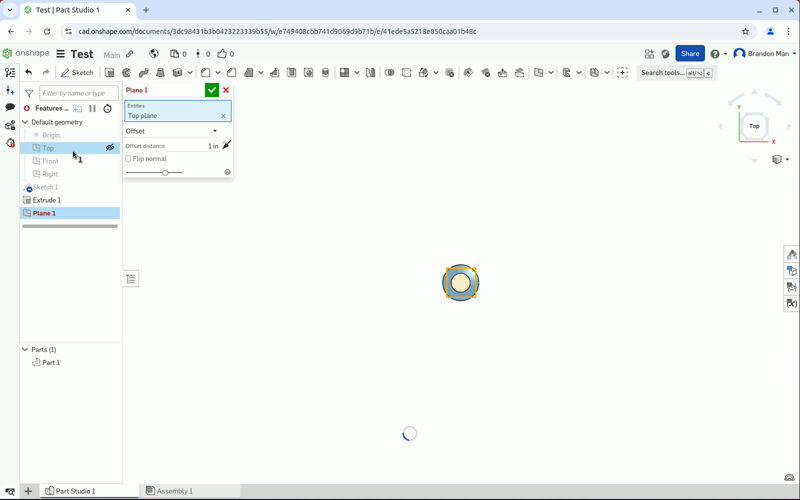
text(6.501)
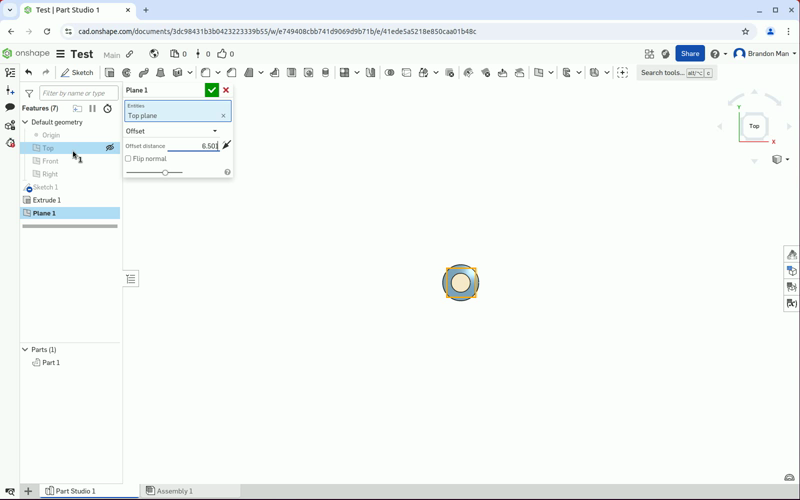
key(enter, 2)
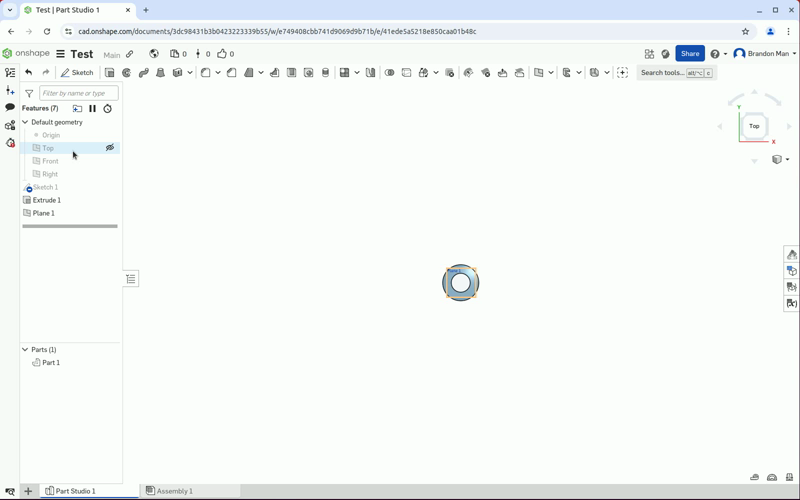
key(shift+s)
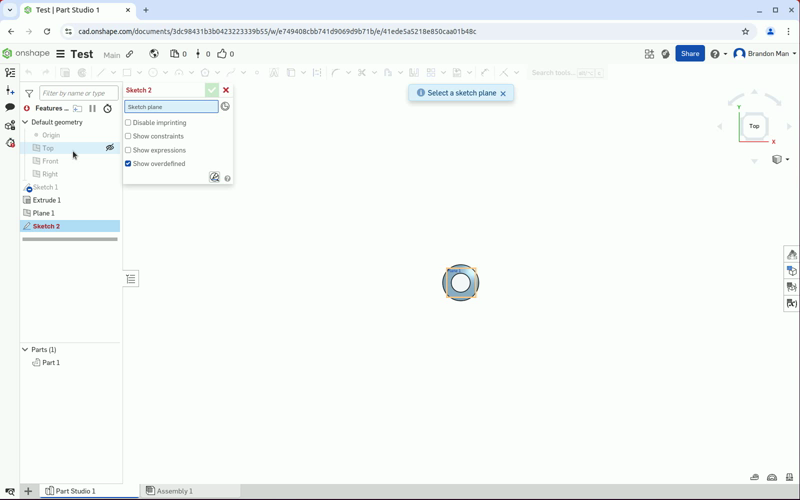
mouse_move(73, 215)
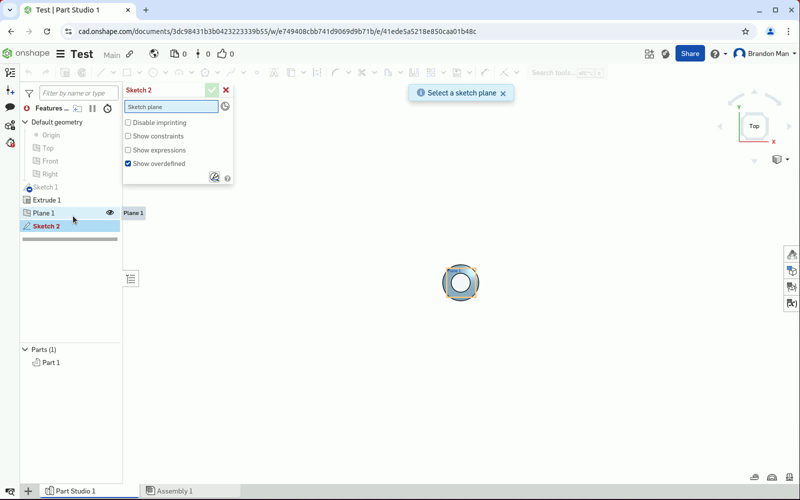
click(73, 215)
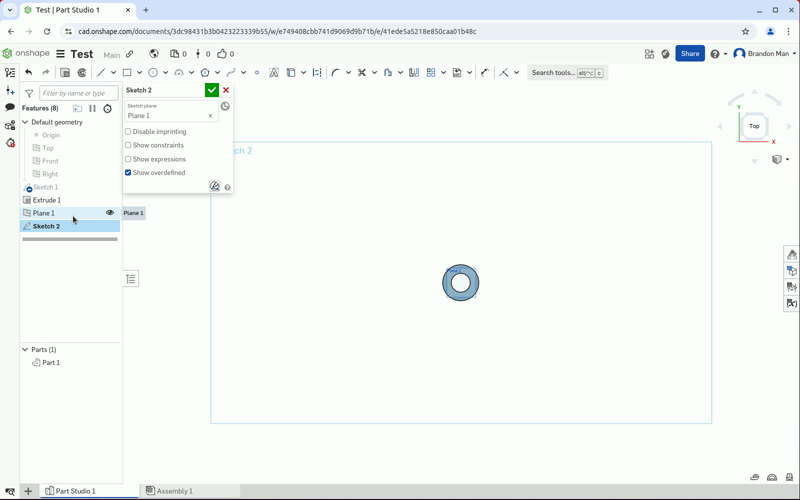
mouse_move(73, 352)
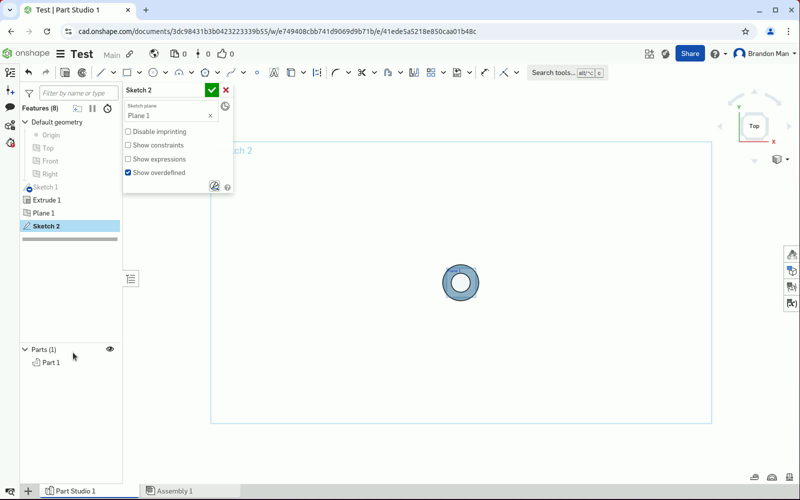
key(y)
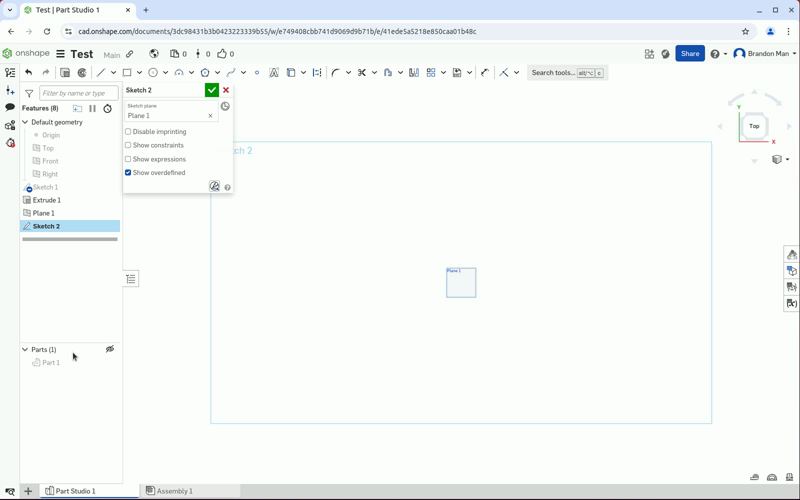
key(c)
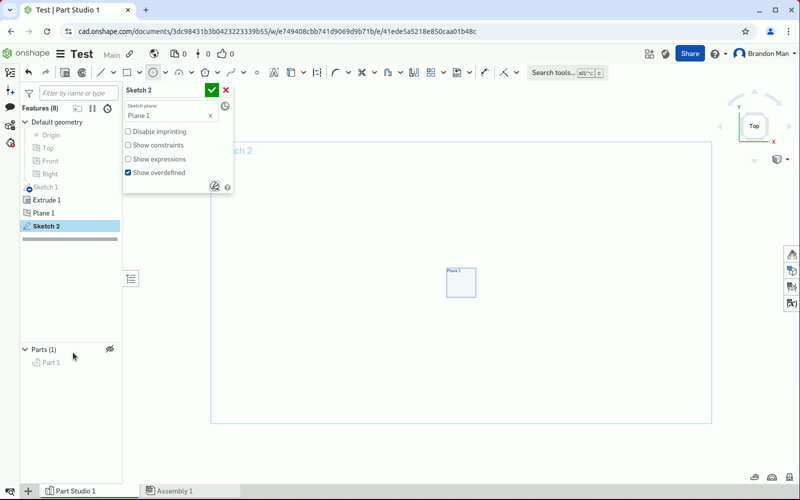
key_down(shift)
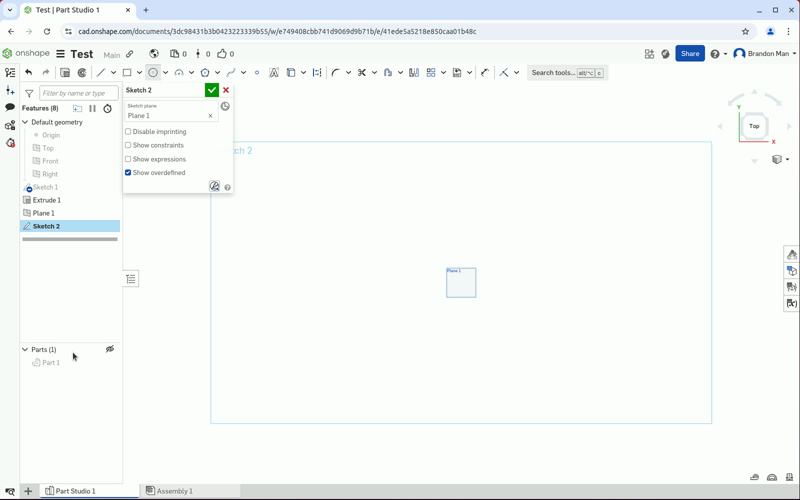
mouse_move(460, 282)
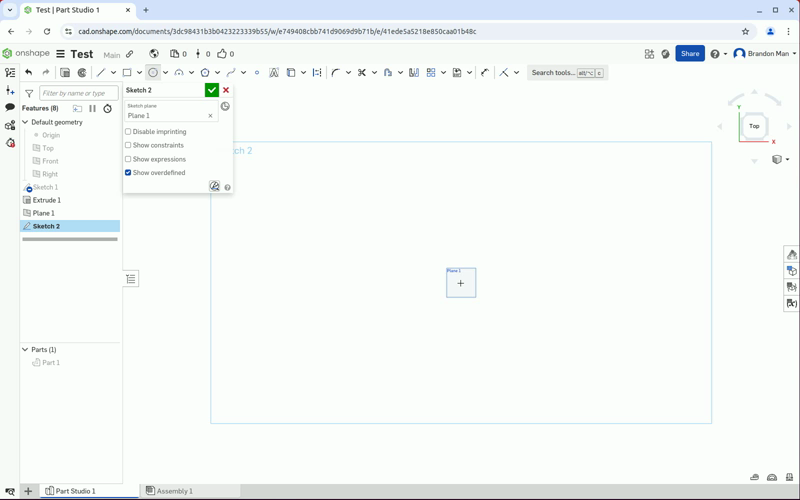
click(460, 282)
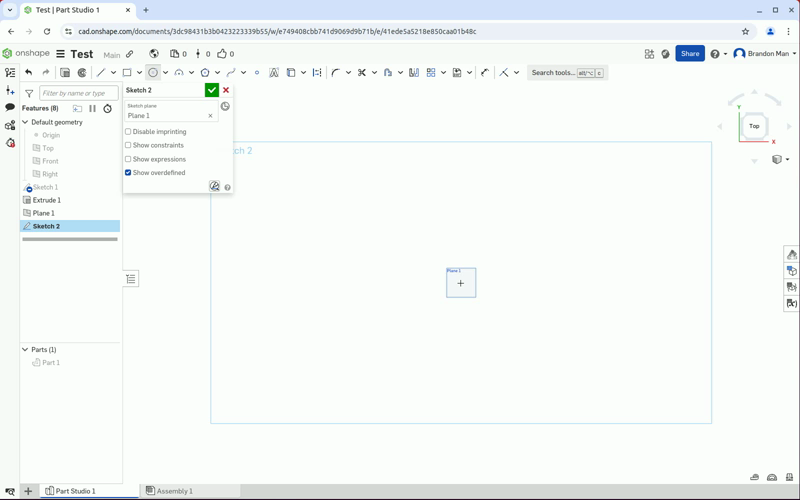
key_up(shift)
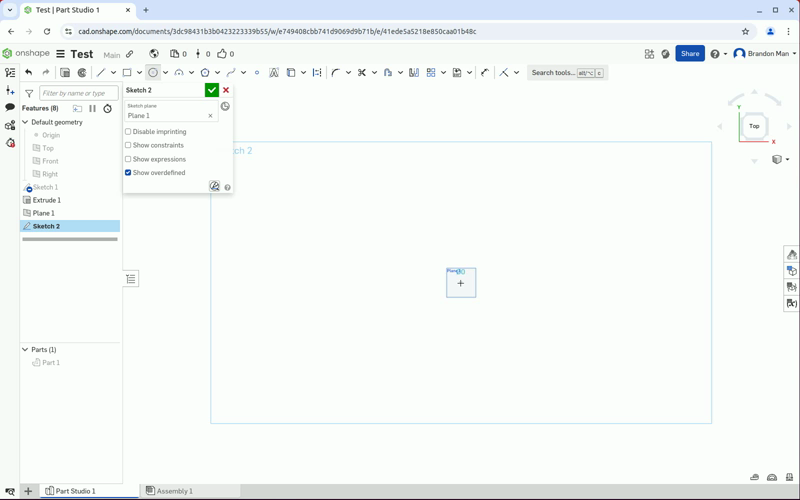
mouse_move(478, 282)
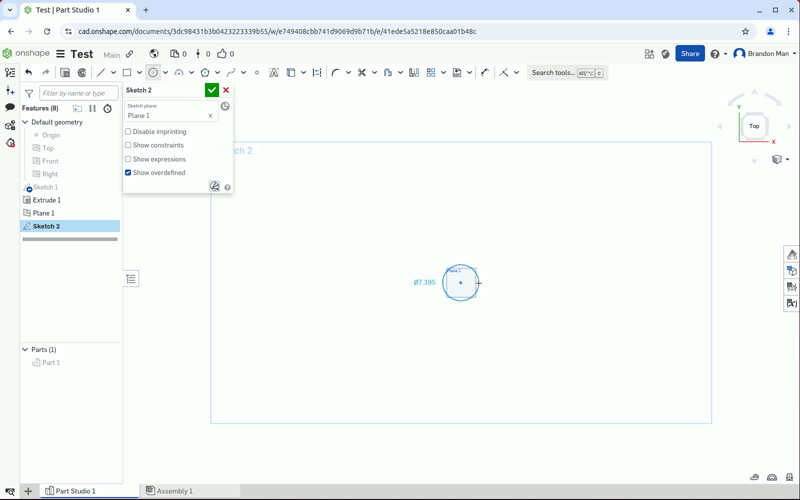
click(478, 282)
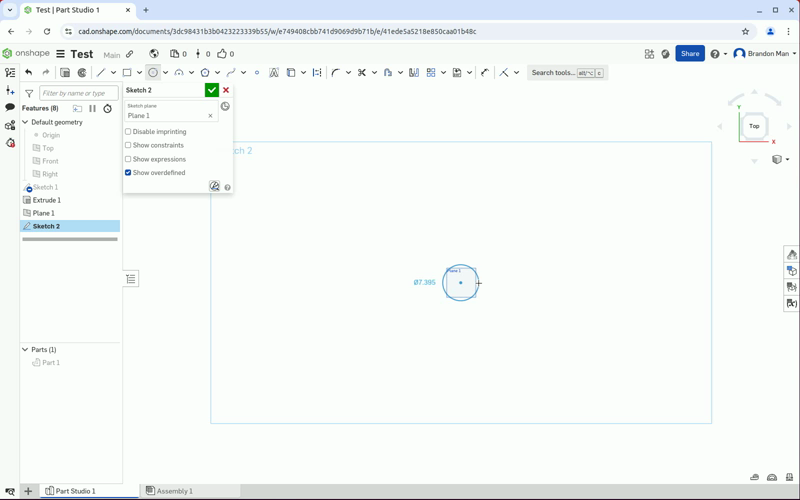
key(esc)
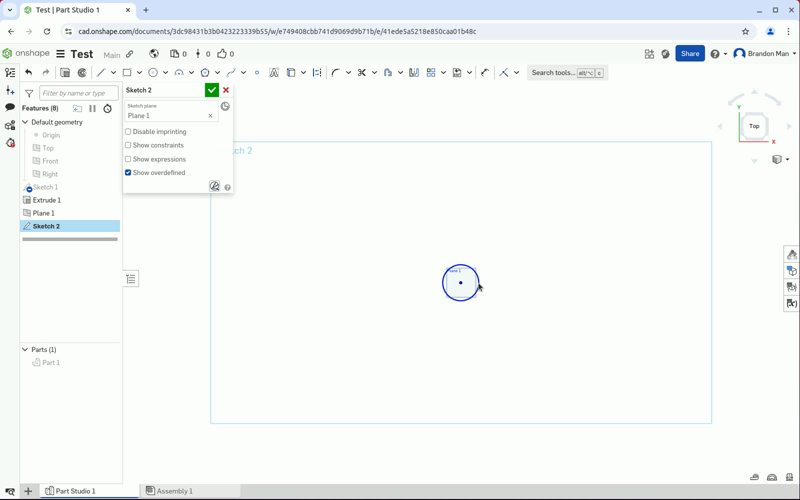
key(c)
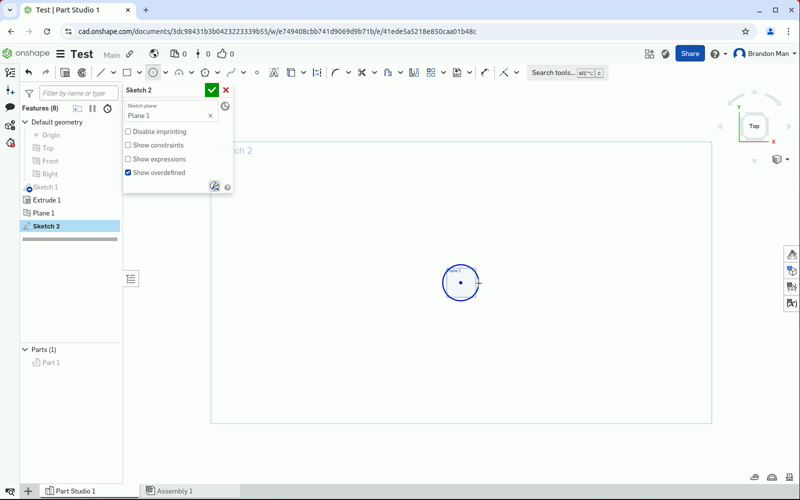
key_down(shift)
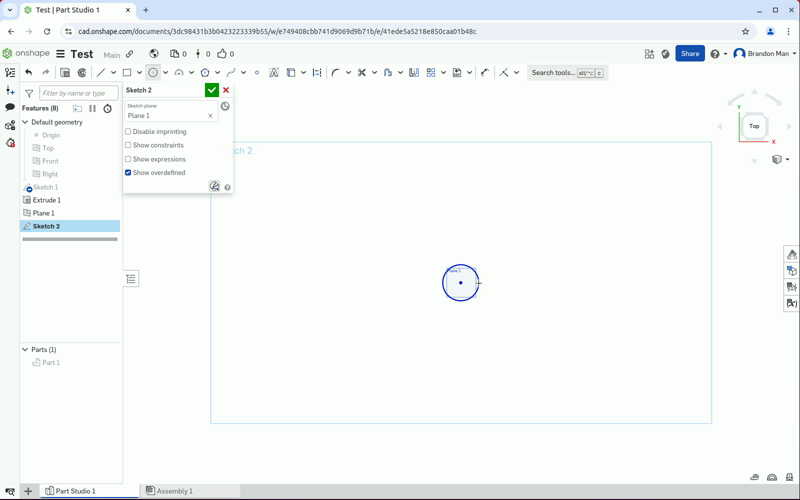
mouse_move(460, 282)
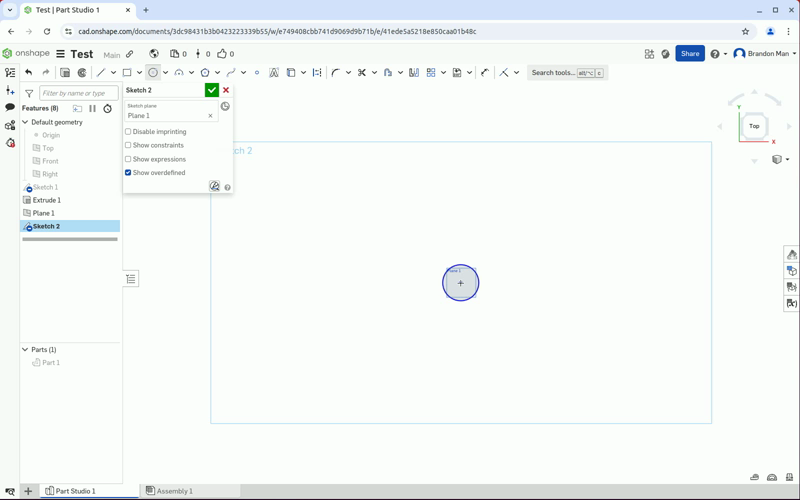
click(460, 282)
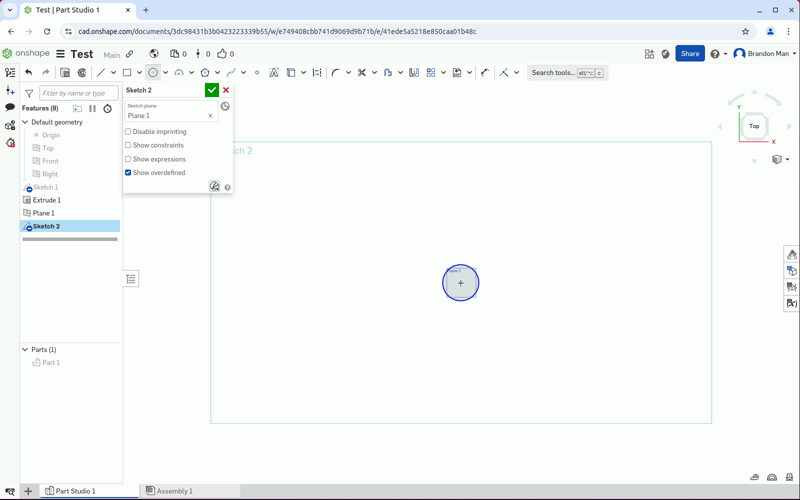
key_up(shift)
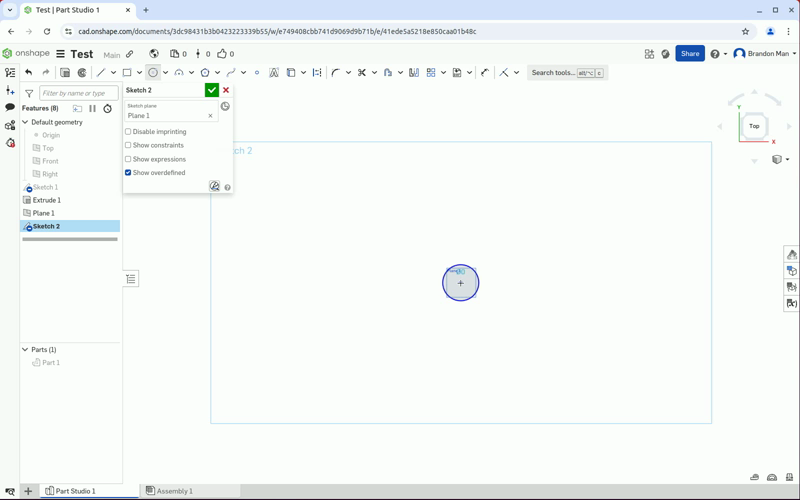
mouse_move(472, 282)
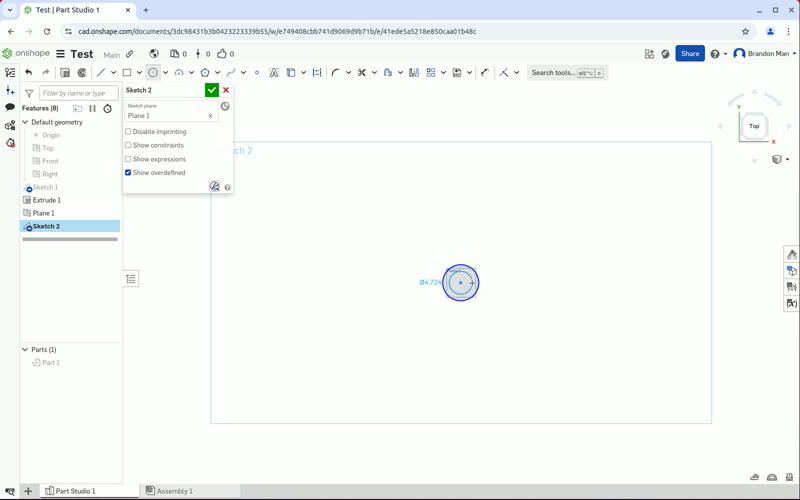
click(472, 282)
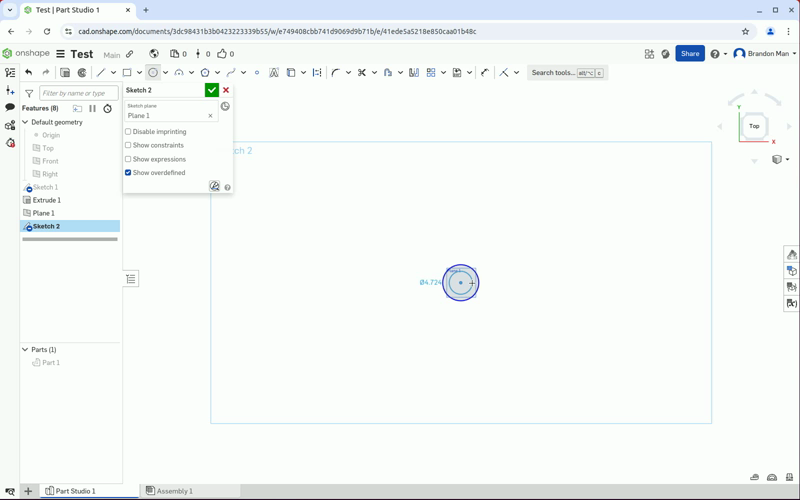
key(esc)
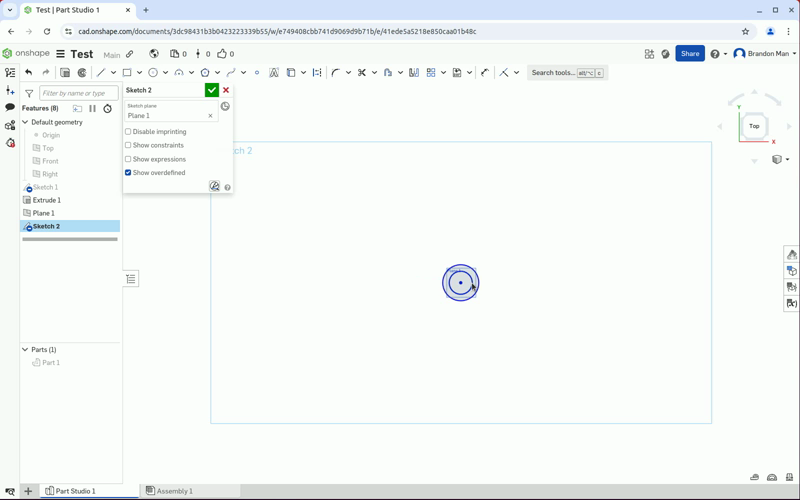
mouse_move(473, 276)
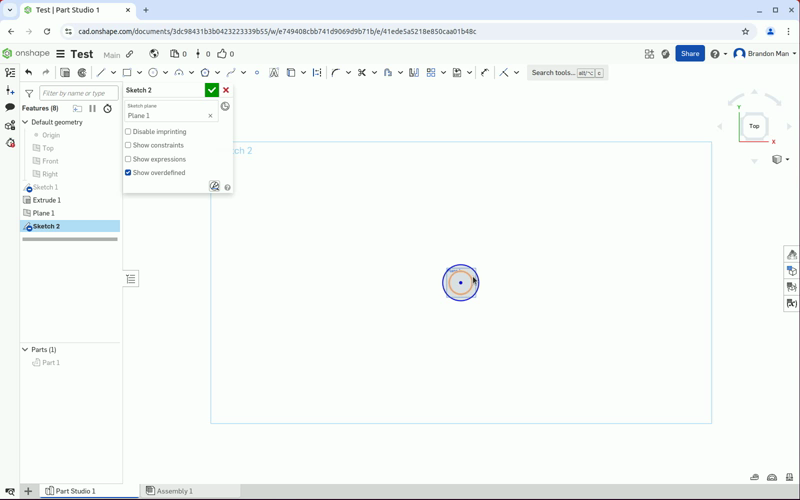
scroll(6)
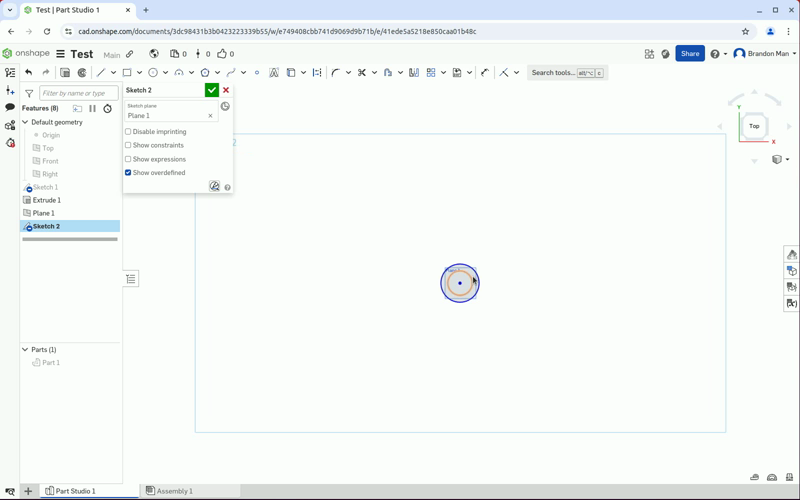
scroll(6)
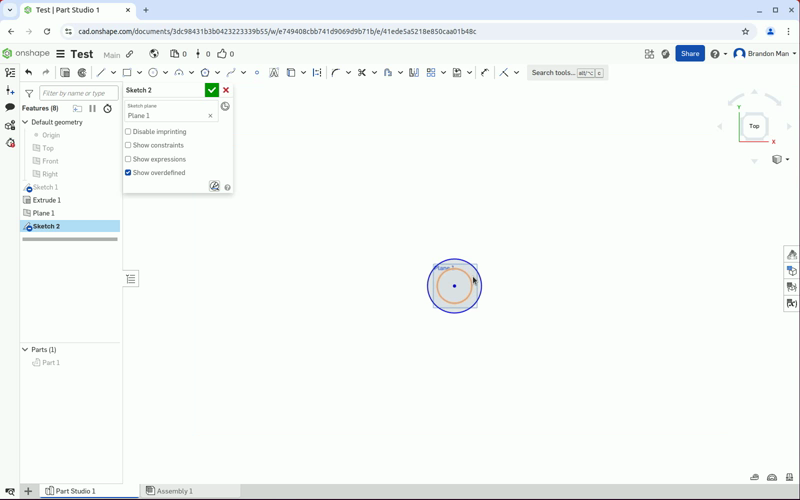
scroll(6)
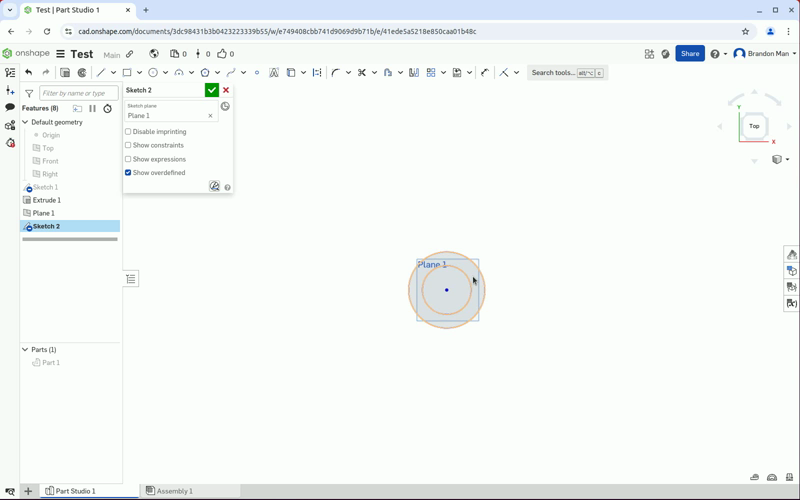
scroll(6)
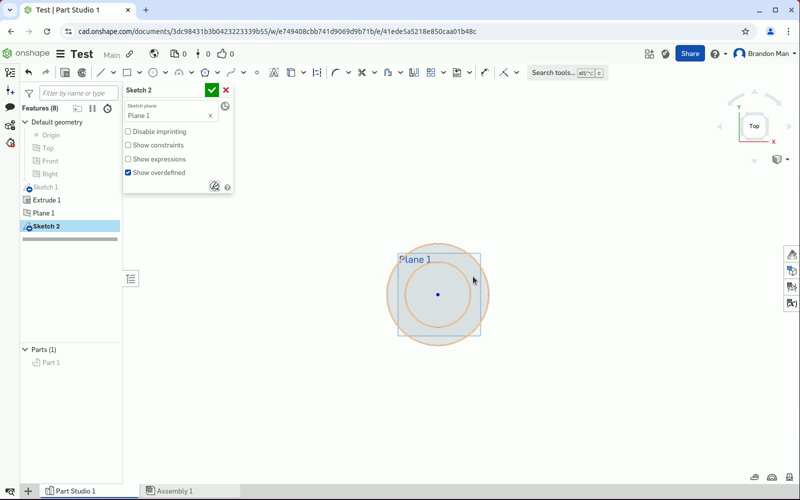
scroll(6)
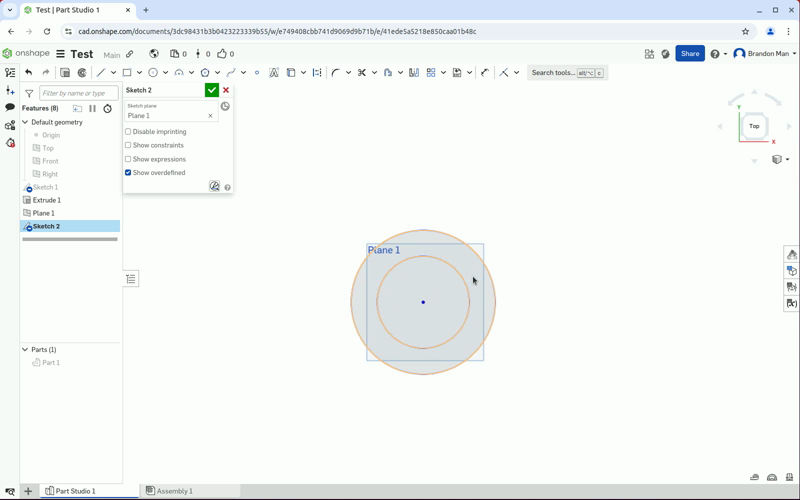
scroll(6)
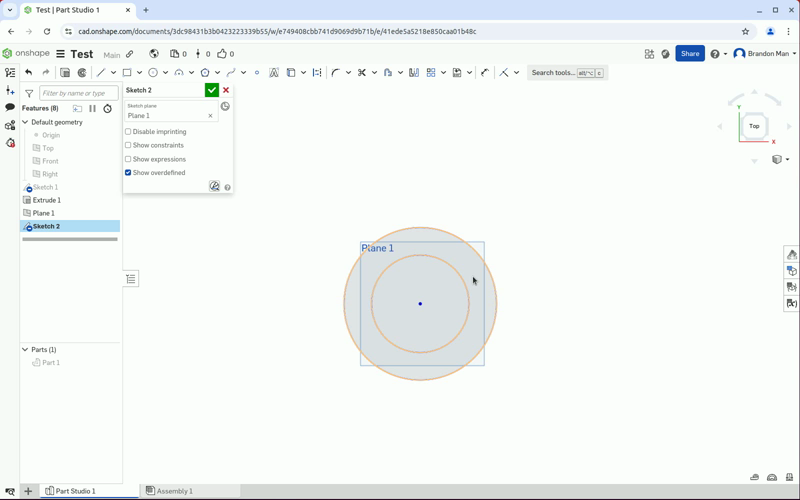
scroll(6)
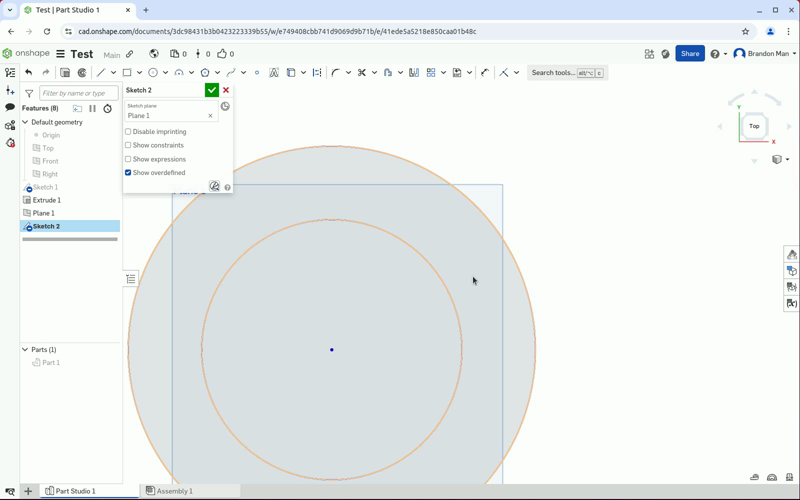
click(473, 276)
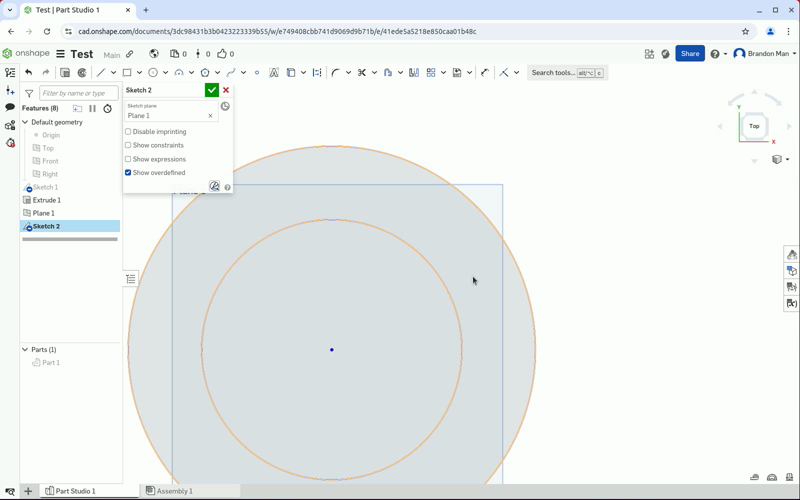
scroll(-6)
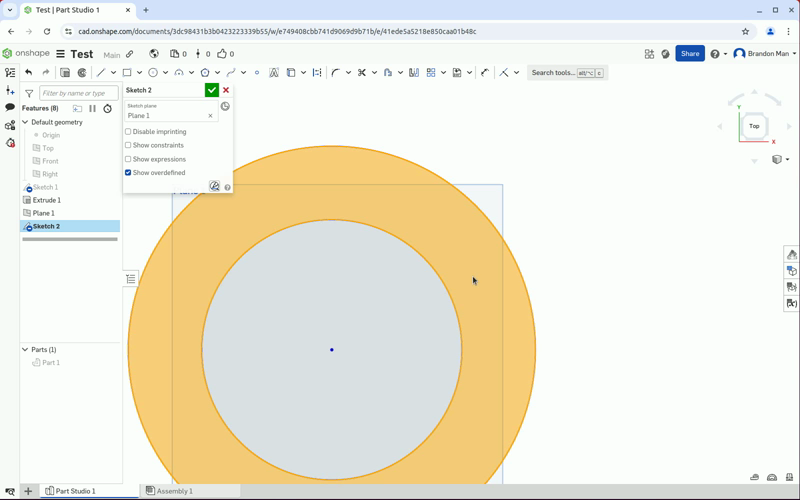
scroll(-6)
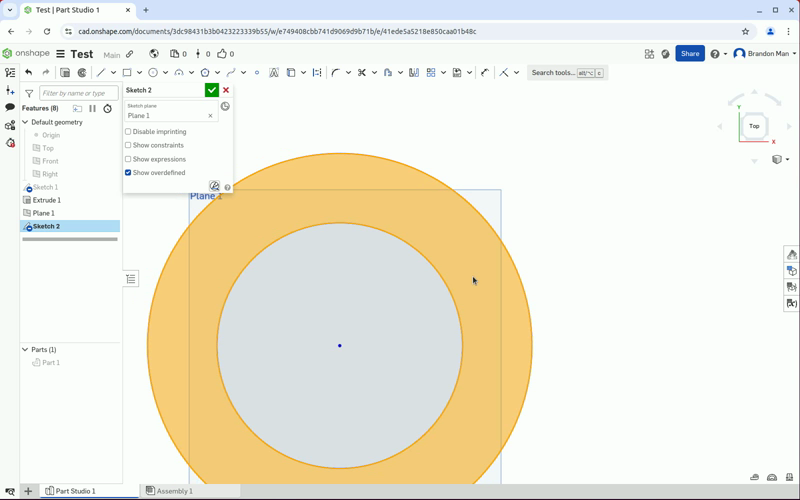
scroll(-6)
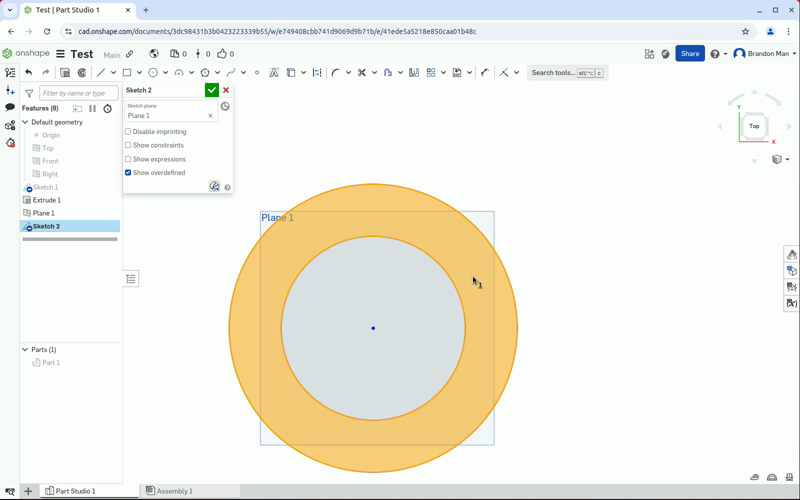
scroll(-6)
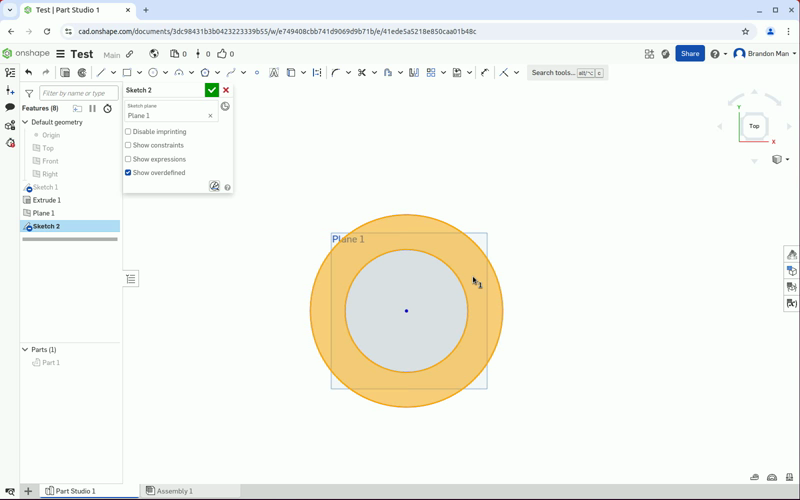
scroll(-6)
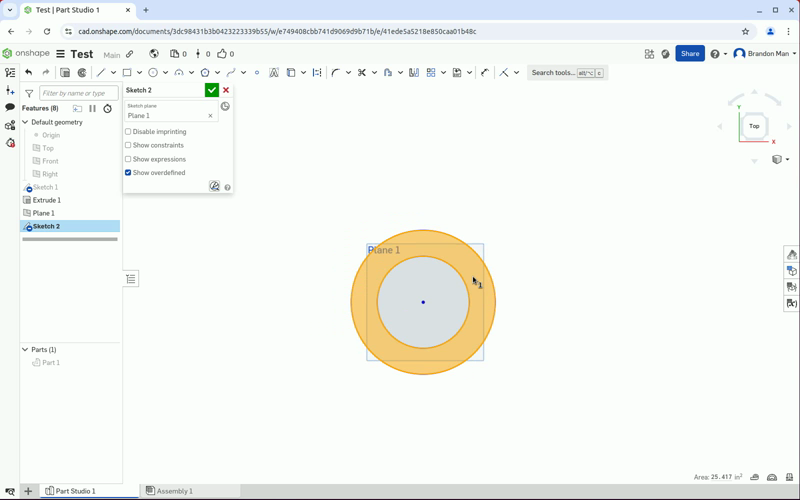
scroll(-6)
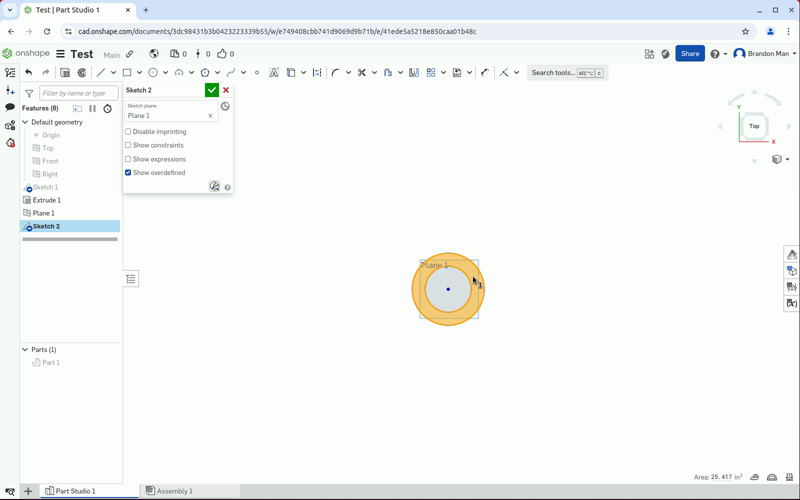
scroll(-6)
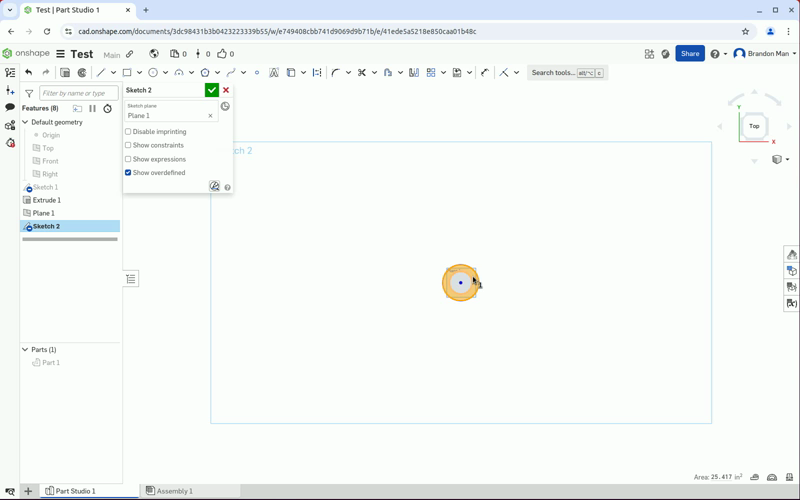
mouse_move(73, 352)
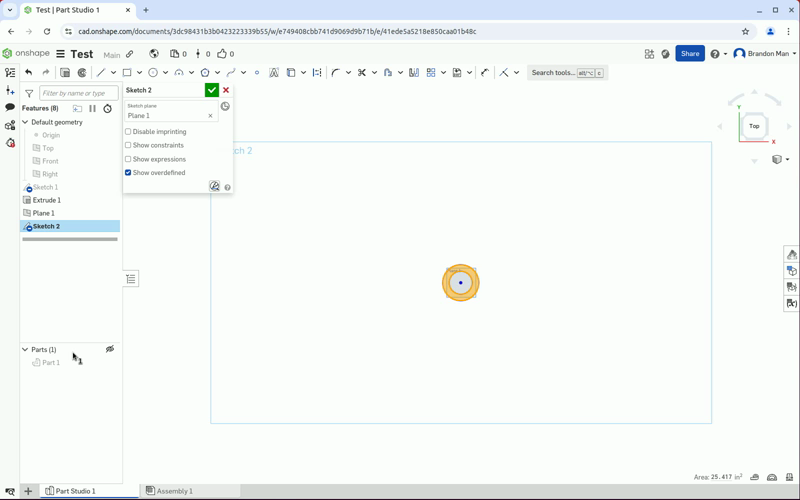
key(shift+y)
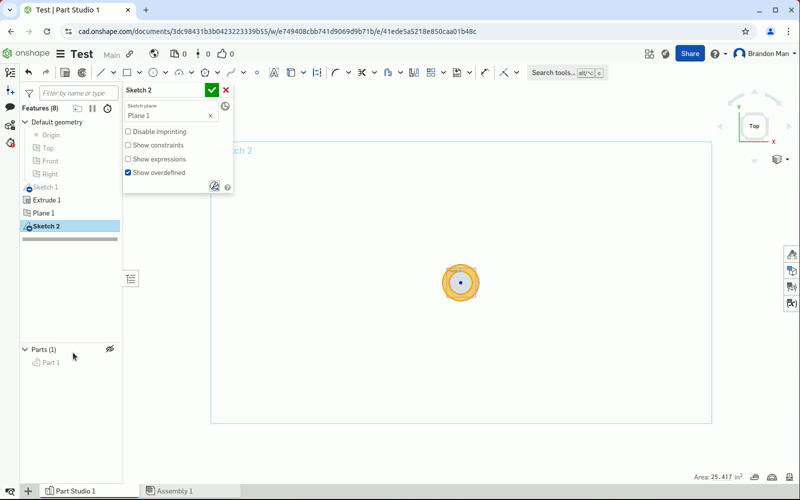
key(shift+e)
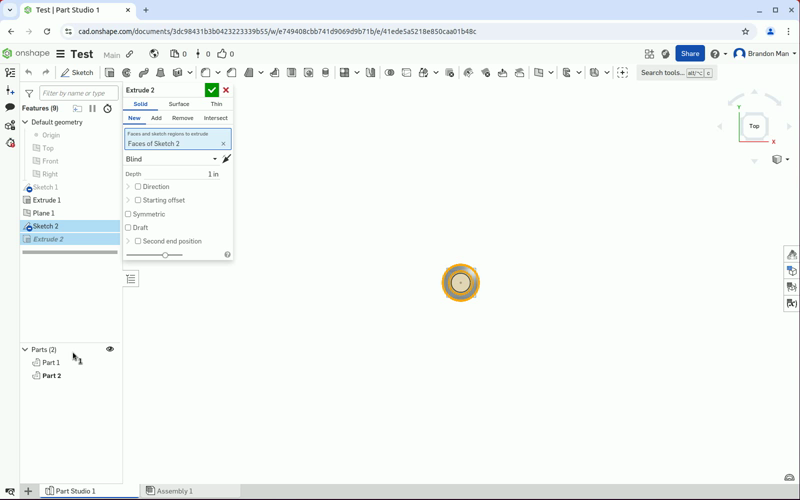
mouse_move(143, 106)
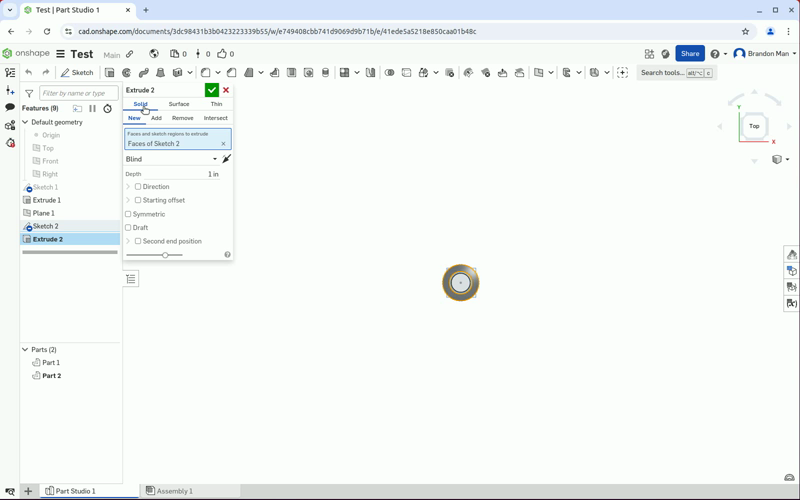
click(143, 106)
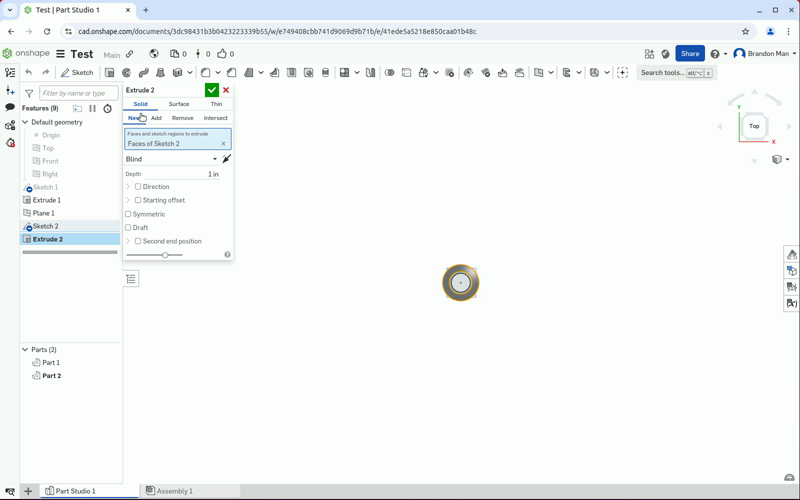
mouse_move(137, 120)
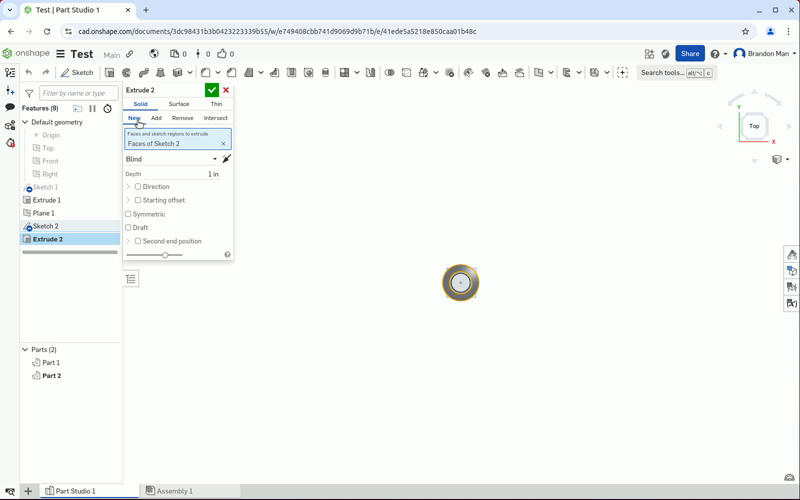
click(137, 120)
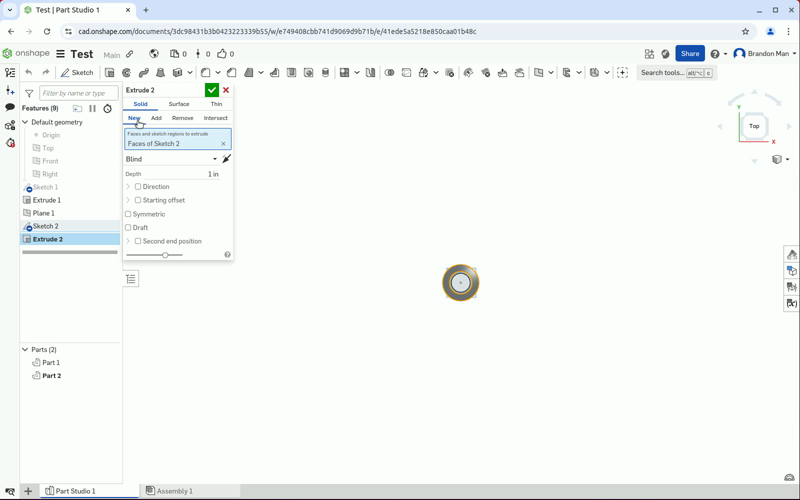
key(tab, 4)
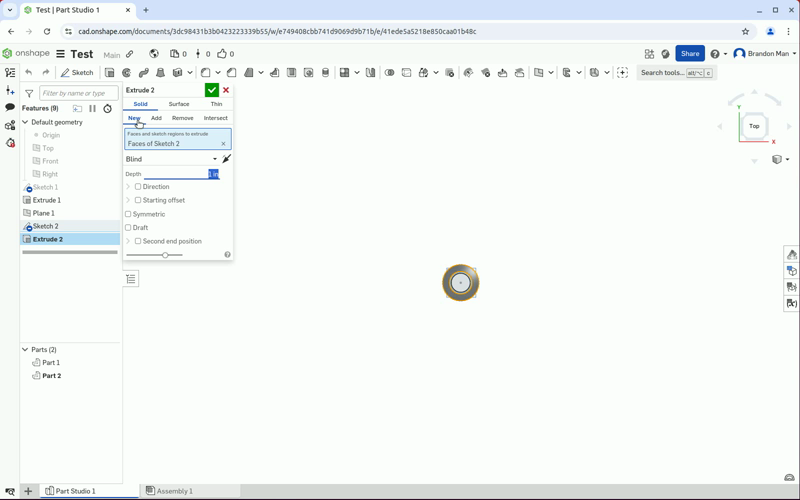
text(16.609)
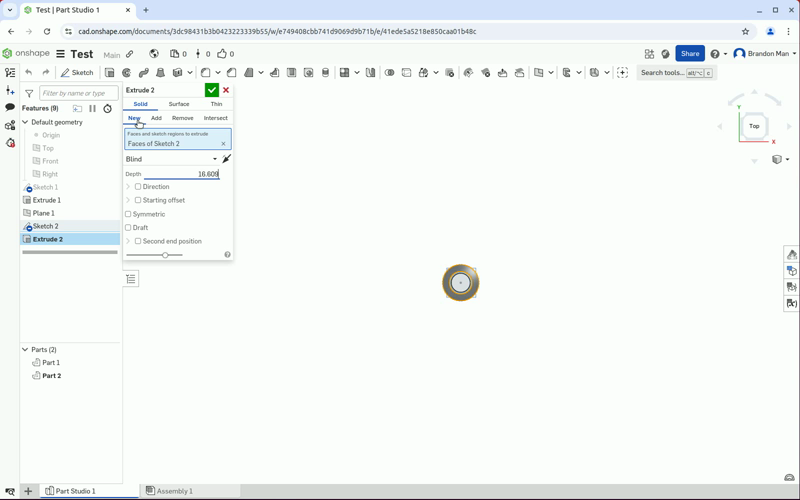
key(enter)
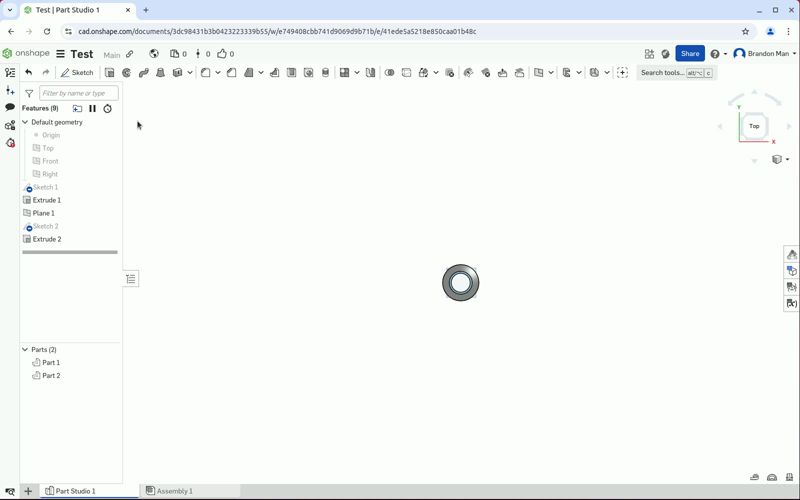
key(shift+h)
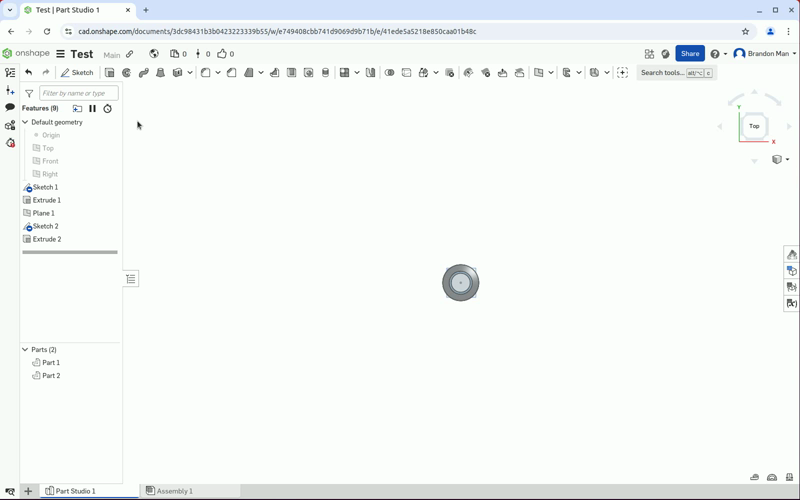
key(shift+h)
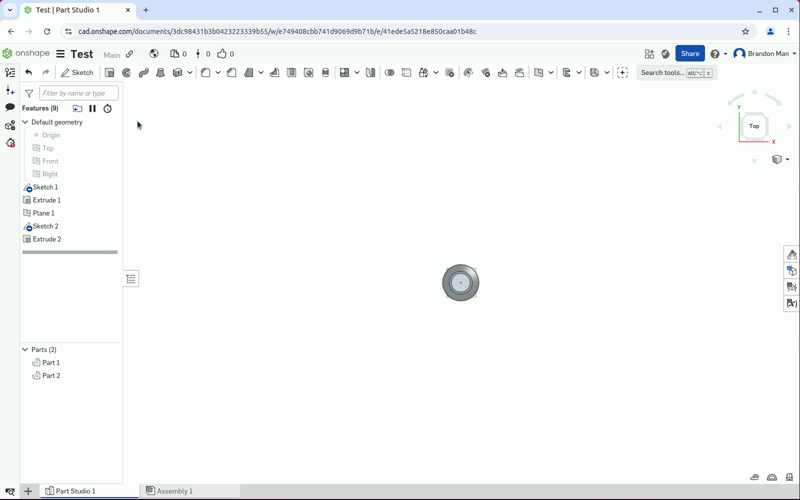
key(shift+7)
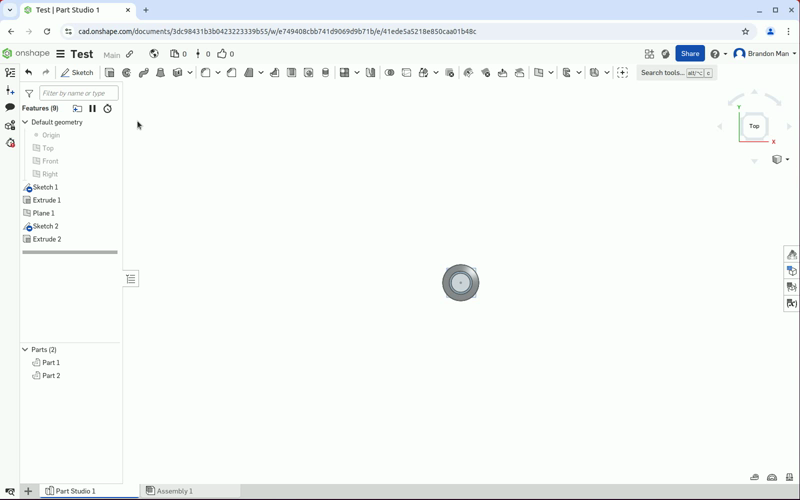
key(up, 3)
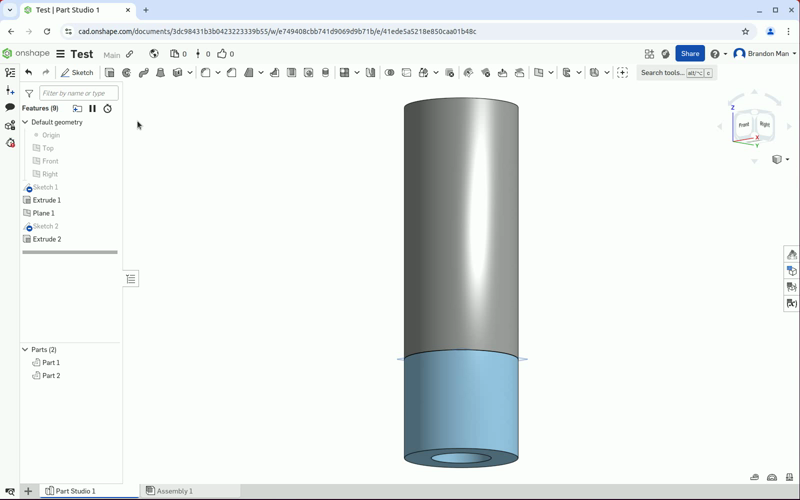
key(left, 3)
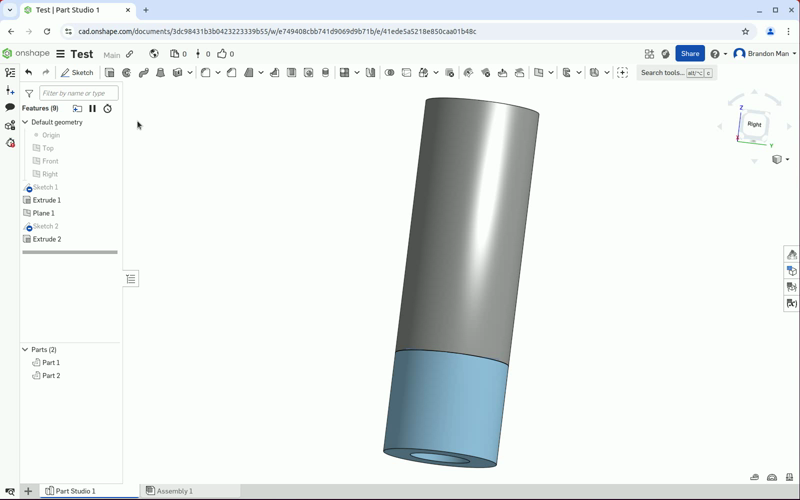
key(right, 3)
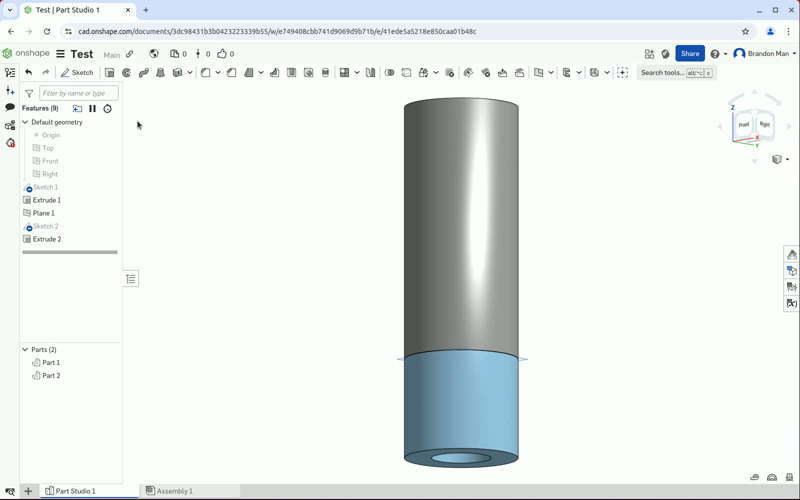
key(down, 3)
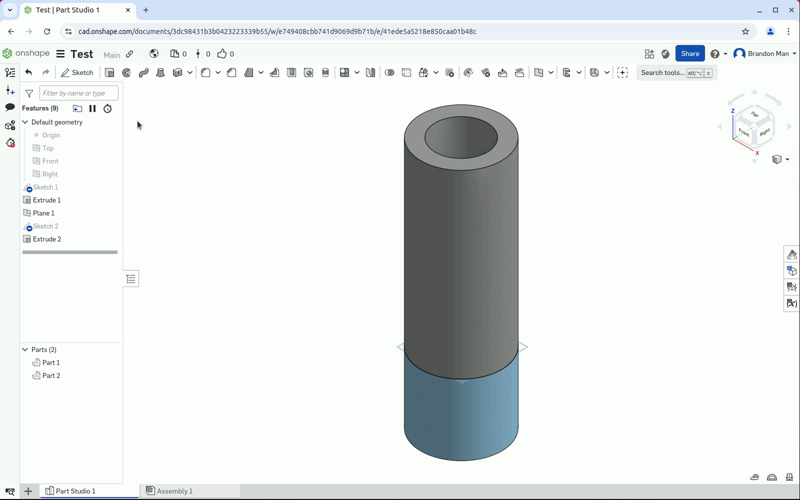
mouse_move(73, 189)
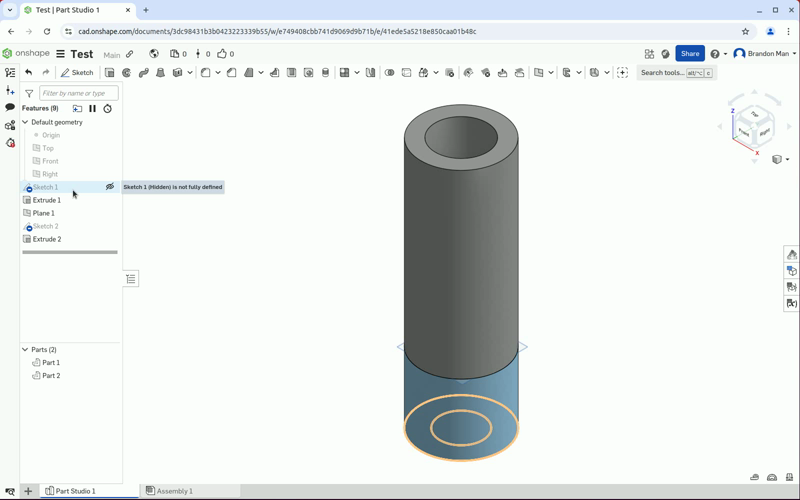
click(73, 189)